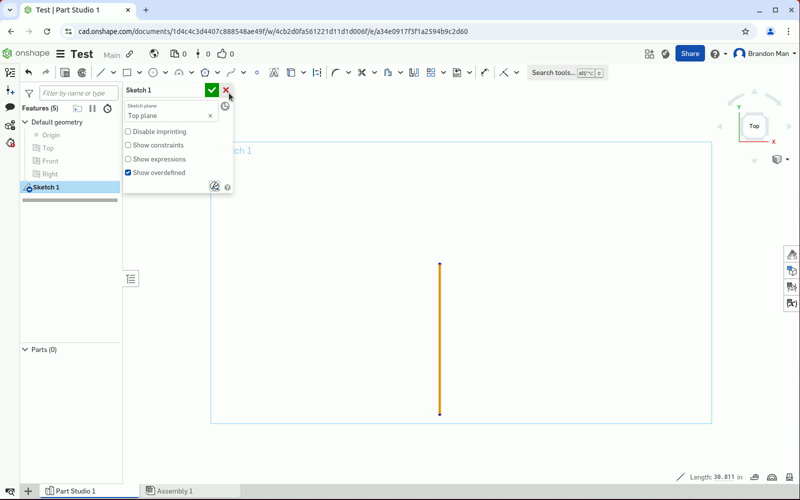
key(shift+h)
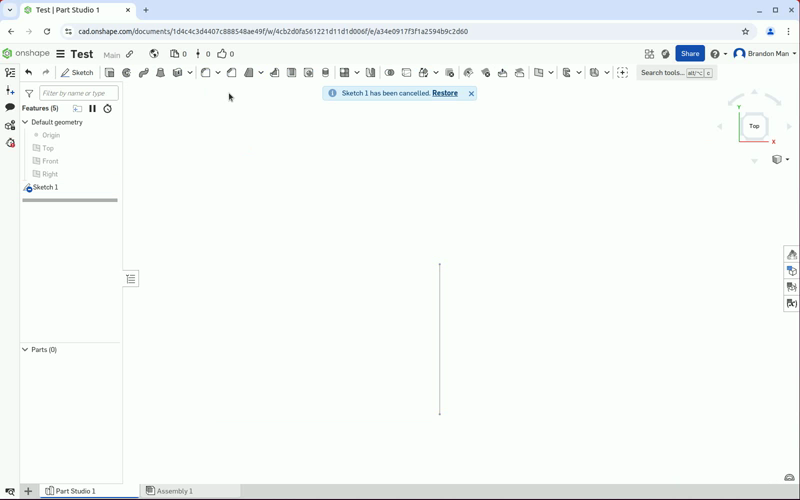
key(shift+s)
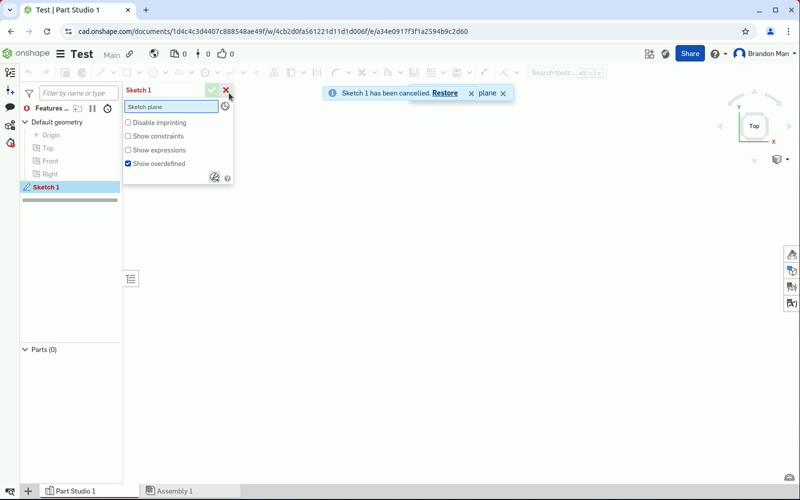
mouse_move(73, 150)
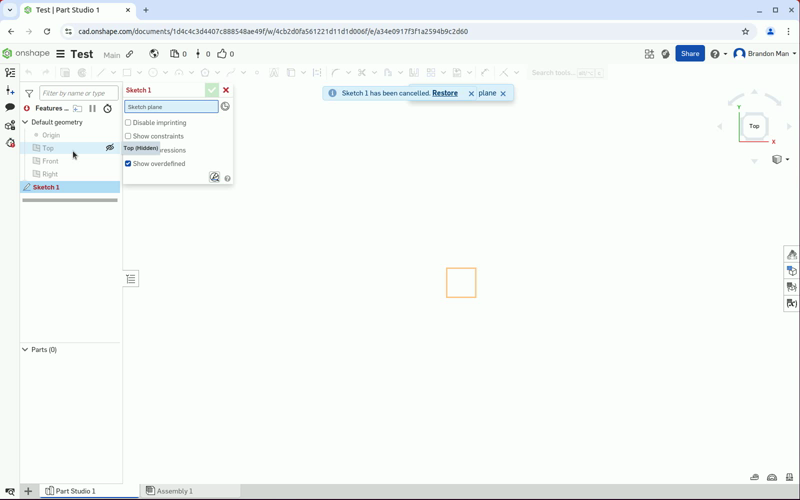
click(73, 150)
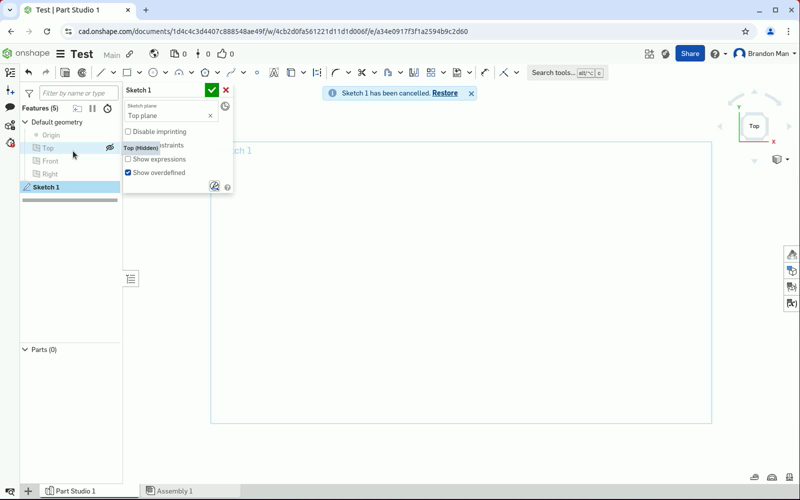
mouse_move(73, 352)
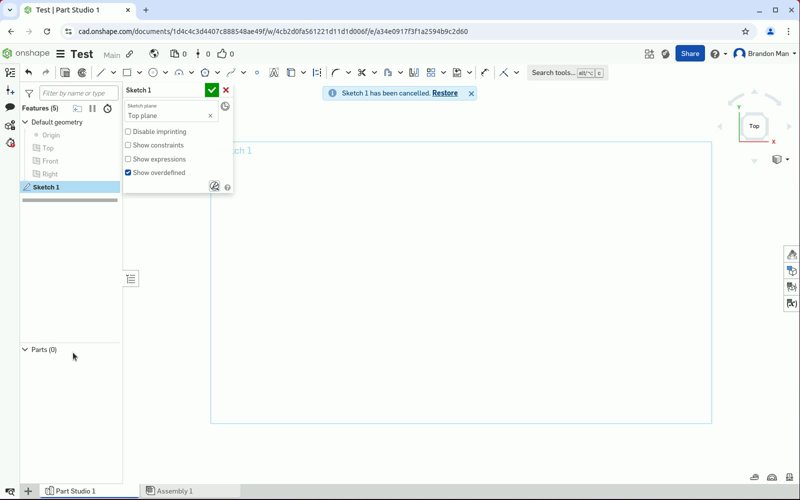
key(y)
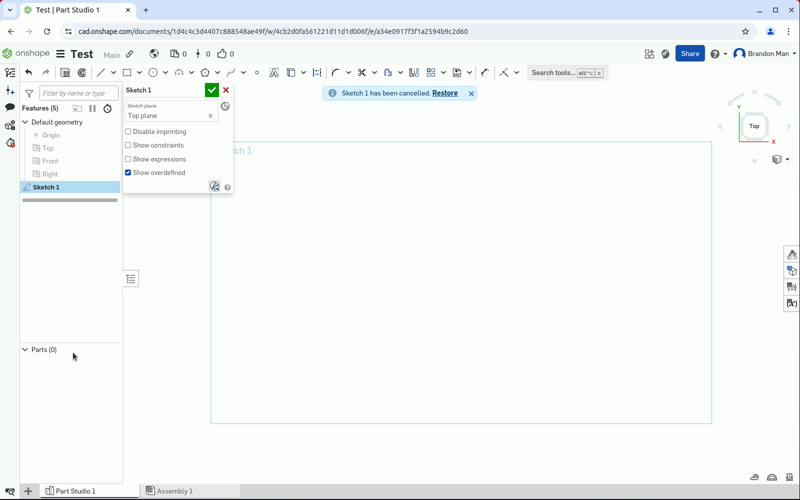
key(c)
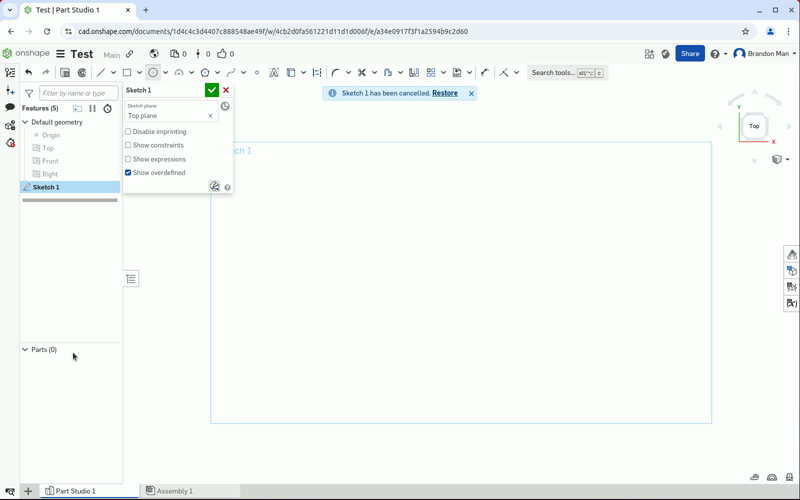
key_down(shift)
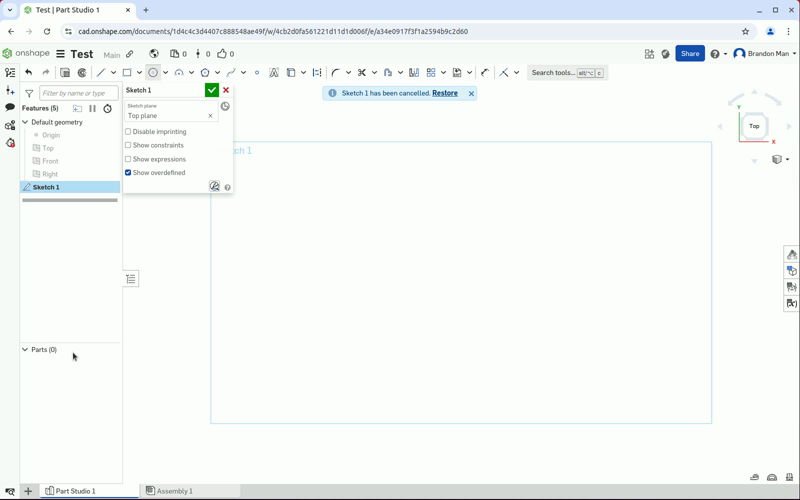
mouse_move(461, 282)
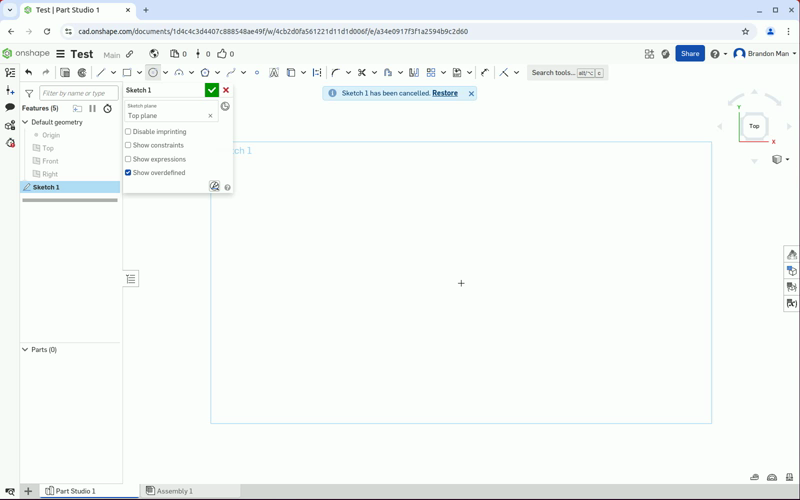
click(461, 282)
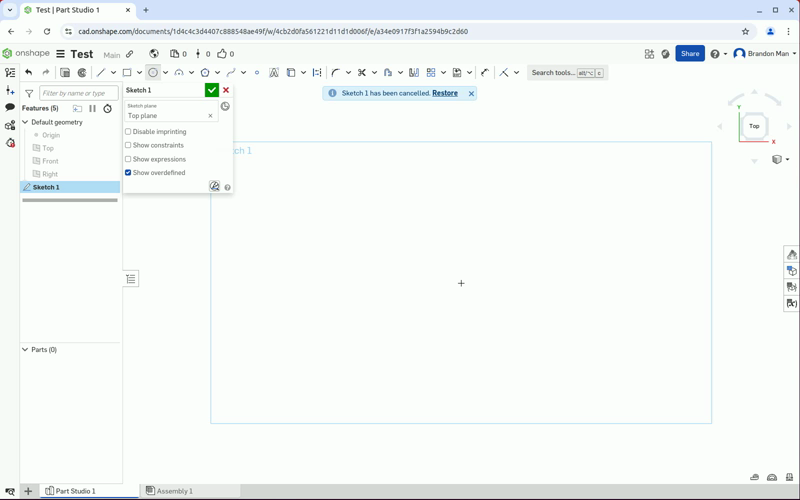
key_up(shift)
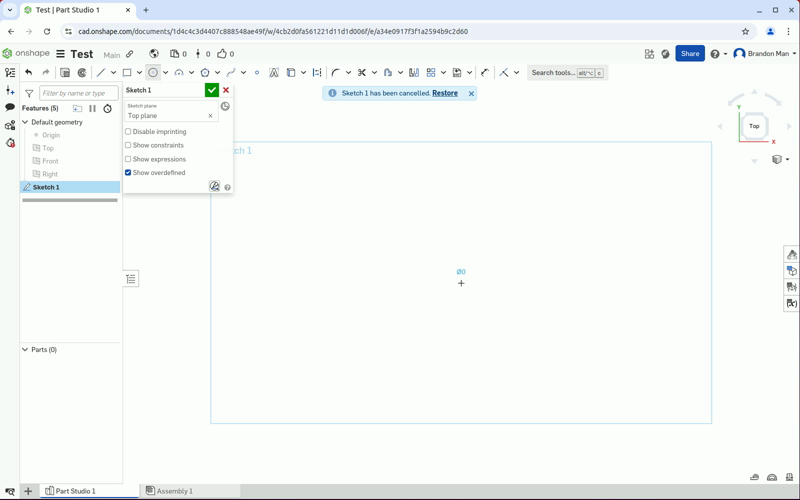
mouse_move(544, 282)
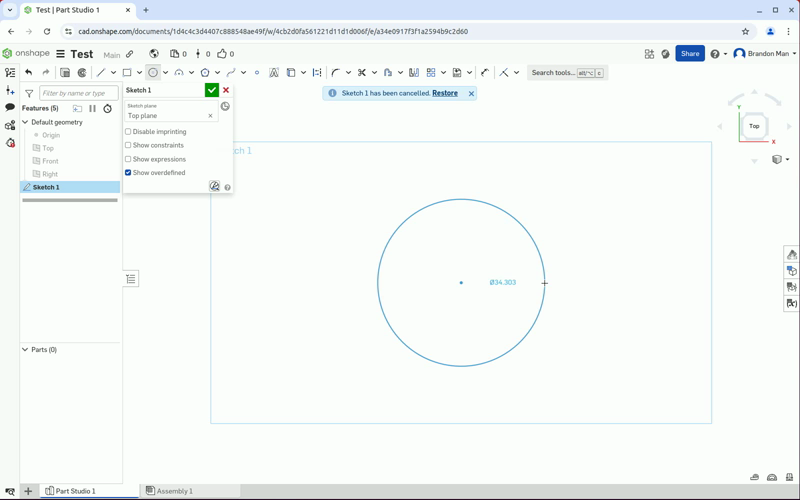
click(544, 282)
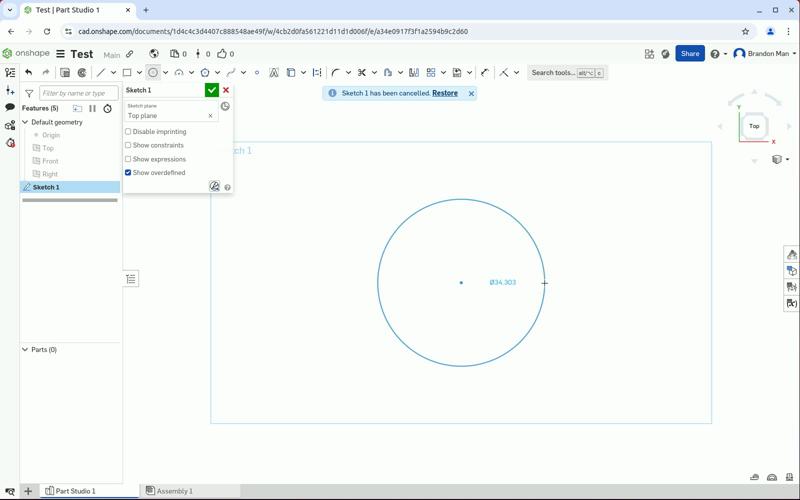
key(esc)
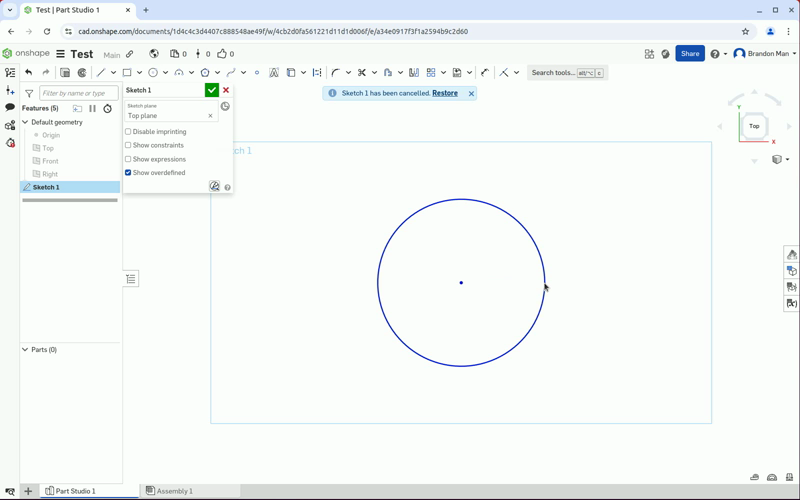
mouse_move(495, 333)
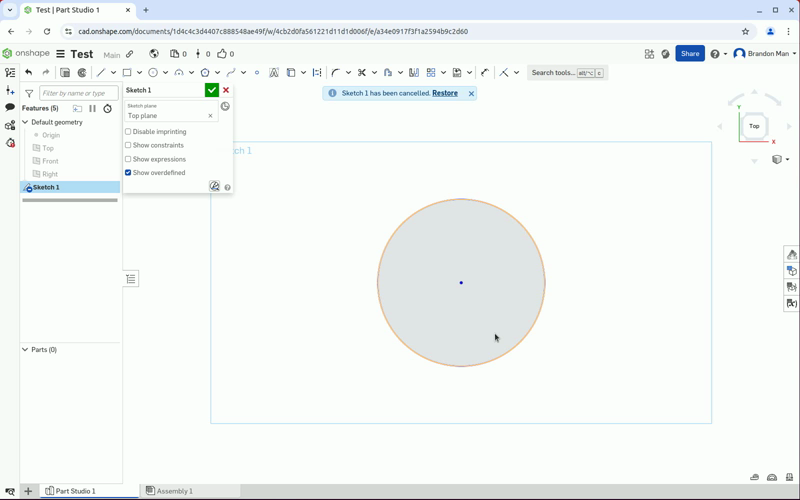
click(495, 333)
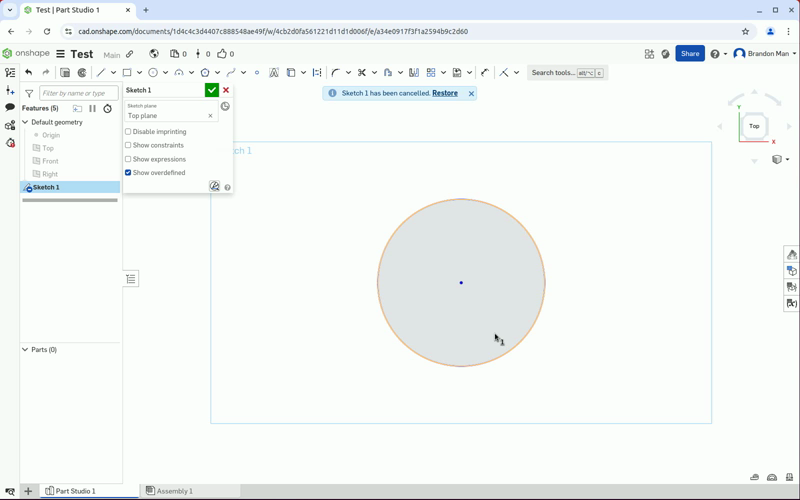
mouse_move(73, 352)
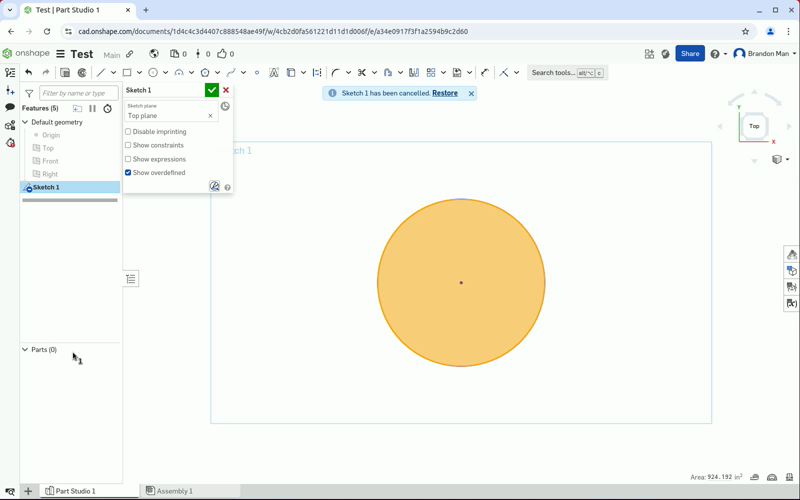
key(shift+y)
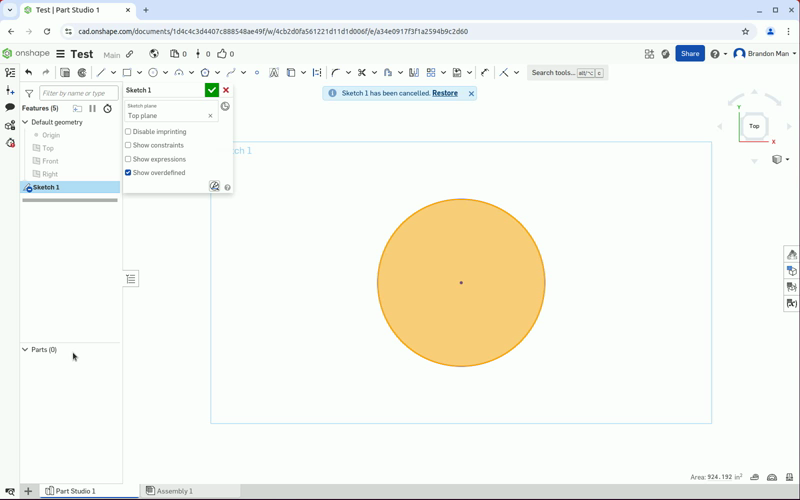
key(shift+e)
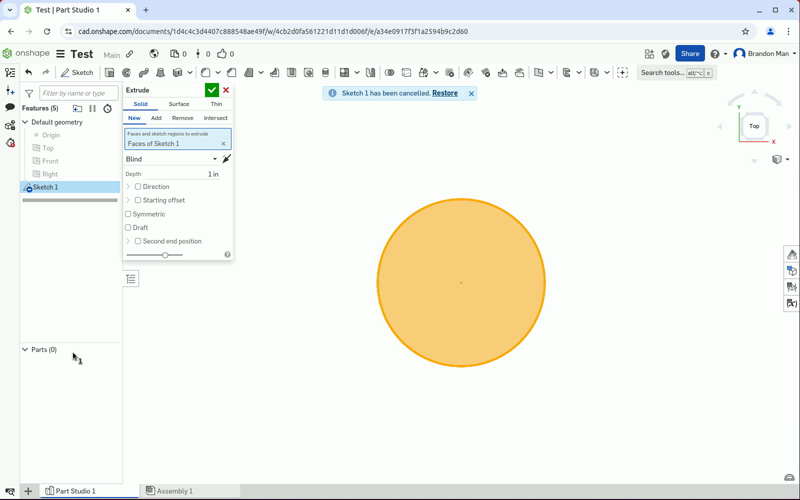
mouse_move(143, 106)
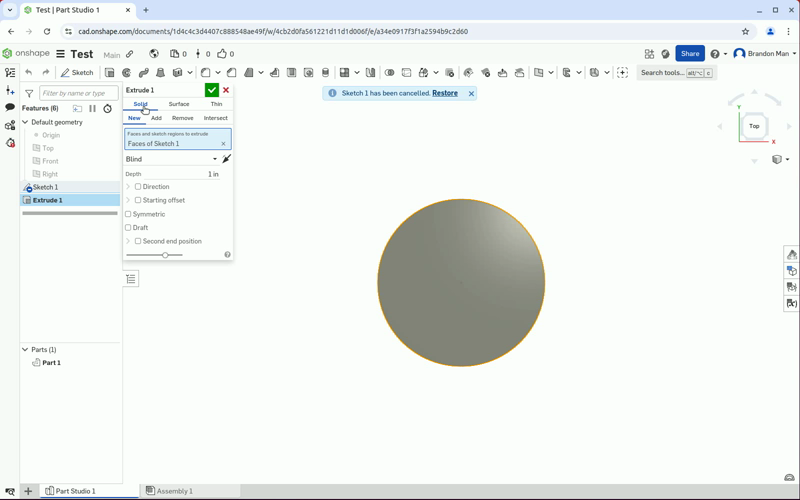
click(143, 106)
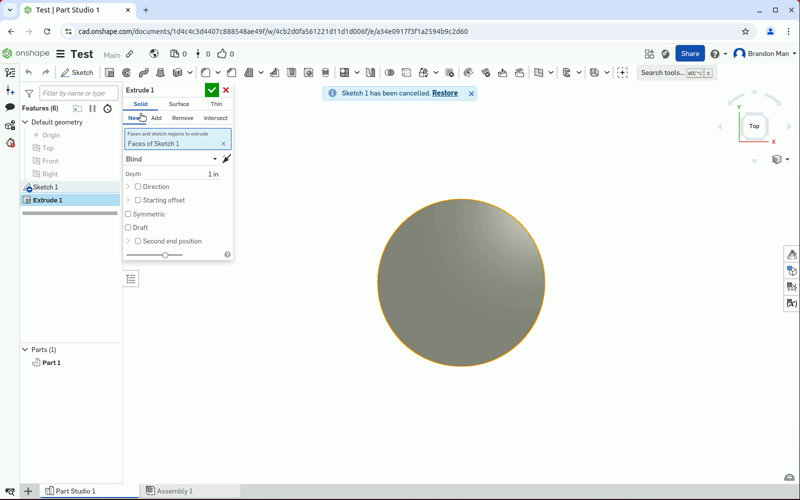
mouse_move(137, 120)
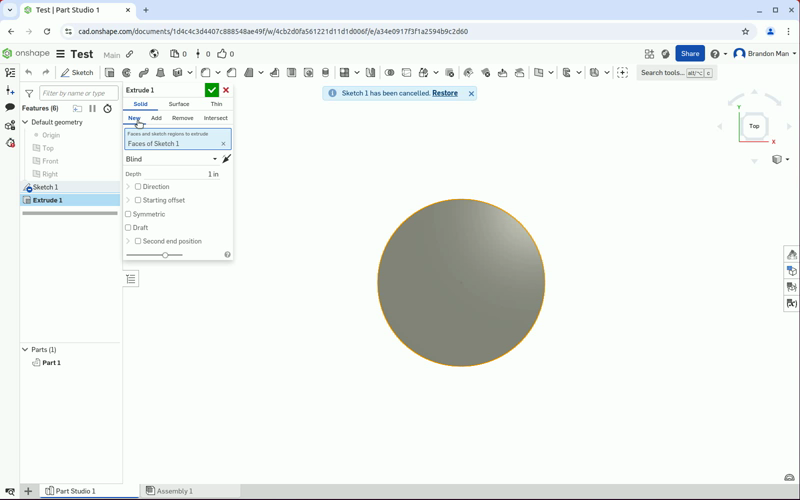
click(137, 120)
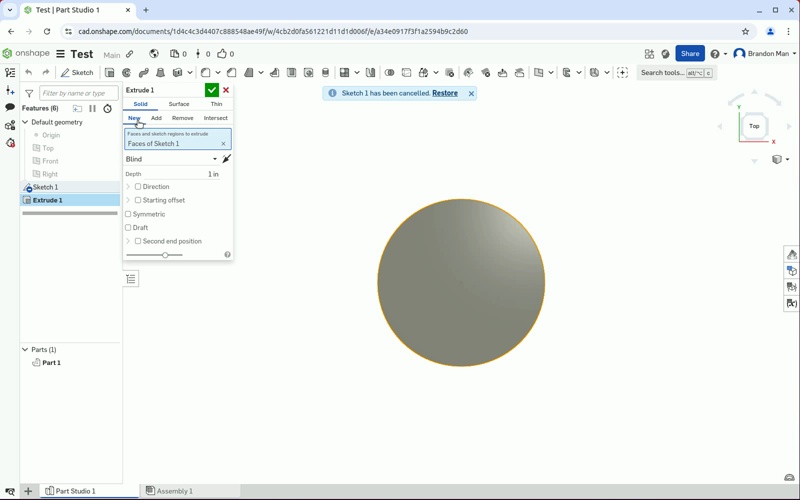
key(tab, 4)
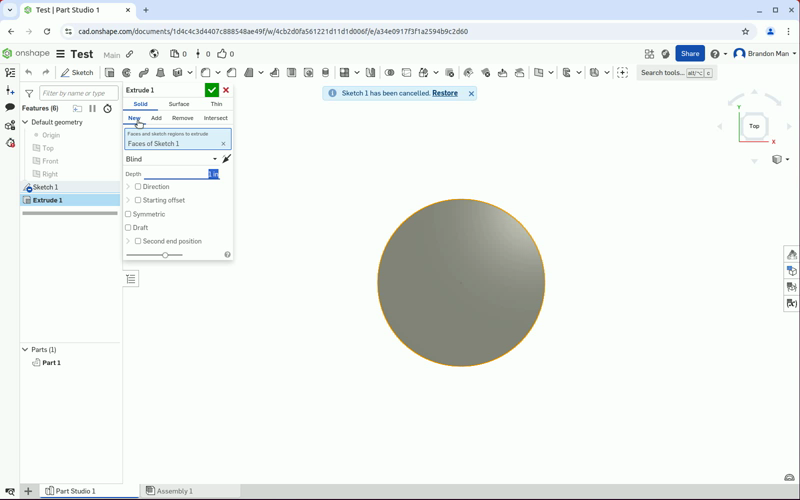
text(23.108)
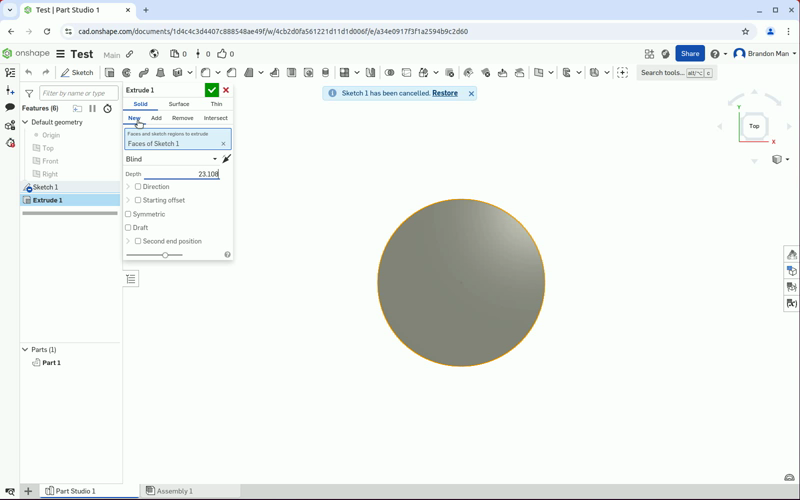
key(enter)
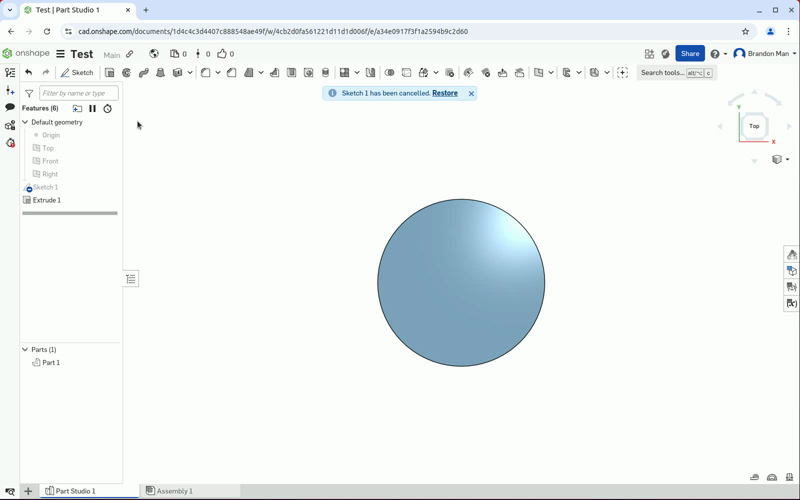
key(shift+h)
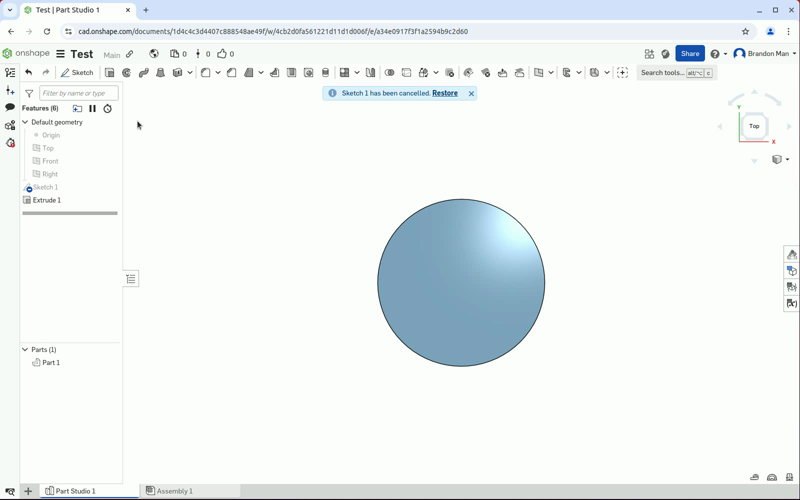
key(shift+h)
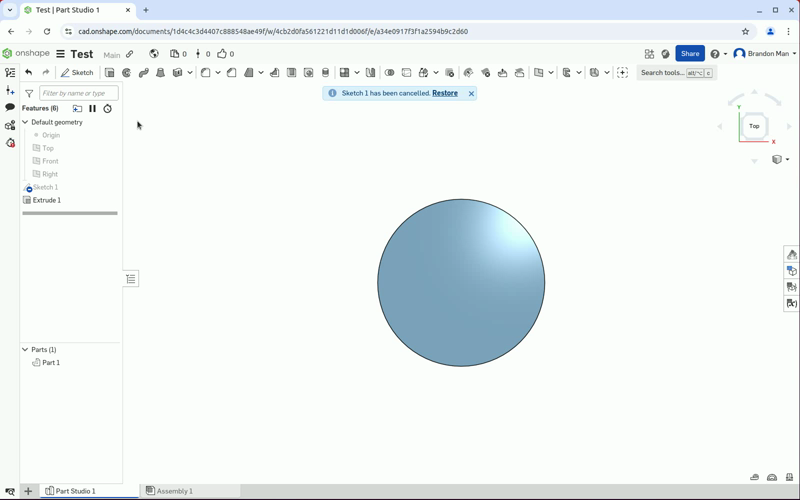
mouse_move(73, 189)
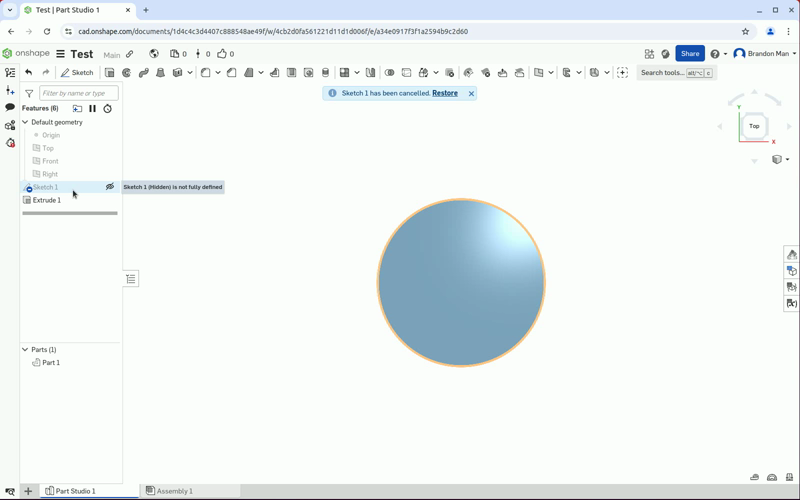
click(73, 189)
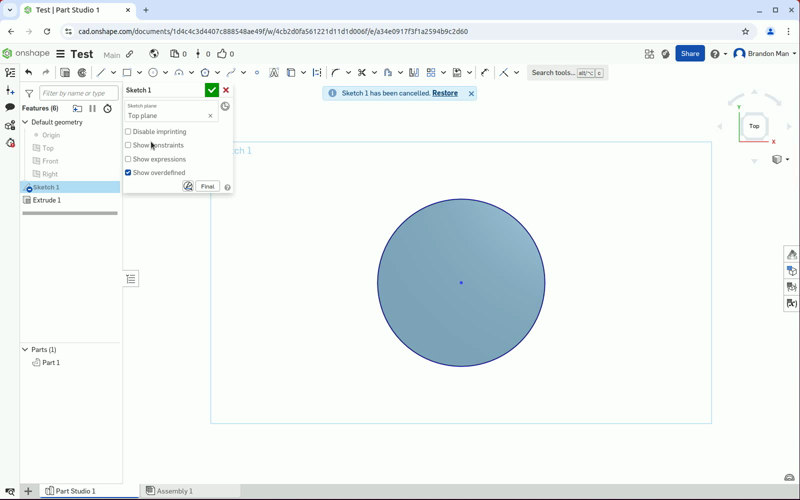
mouse_move(229, 92)
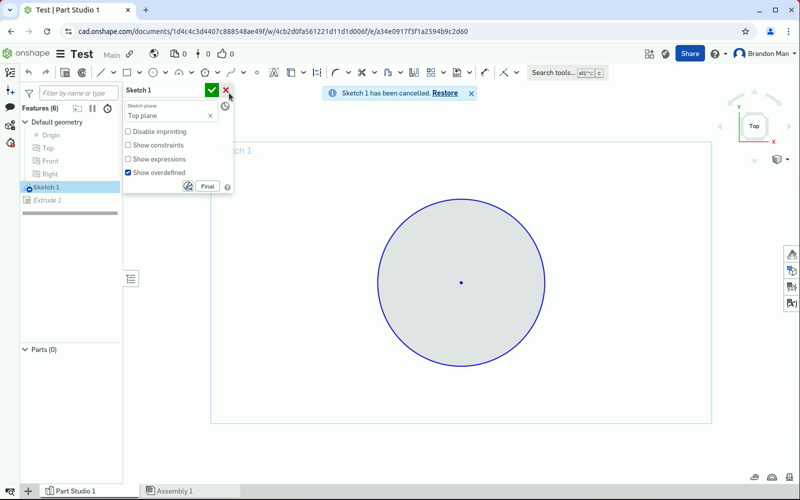
click(229, 92)
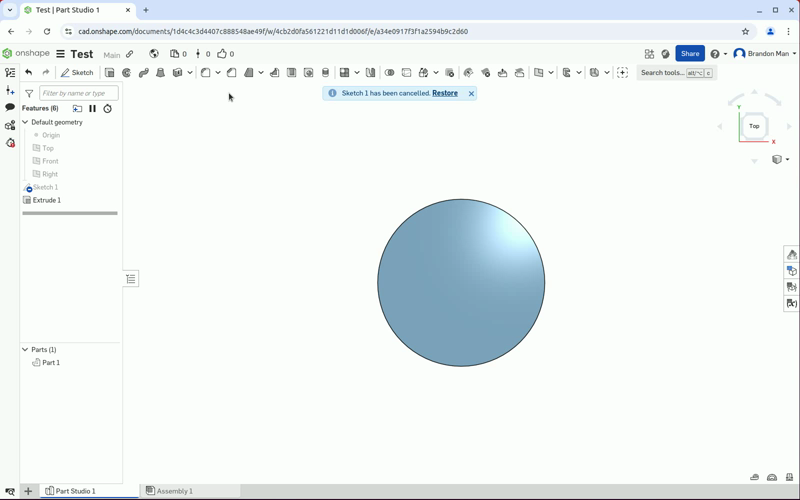
mouse_move(541, 75)
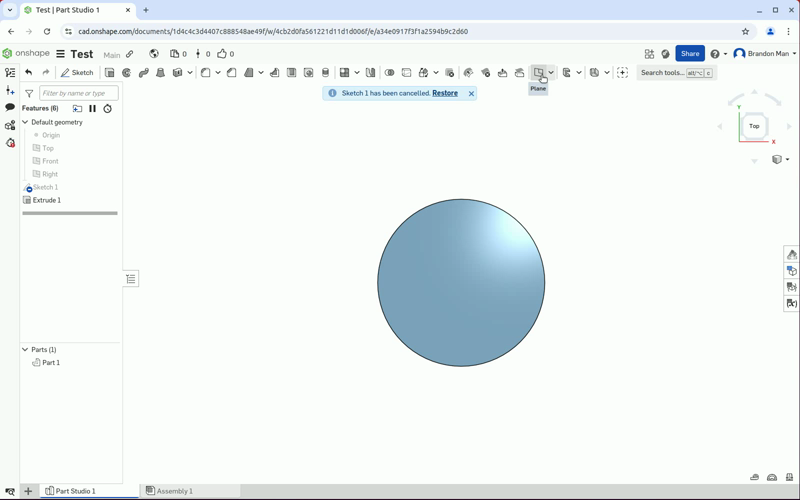
click(541, 75)
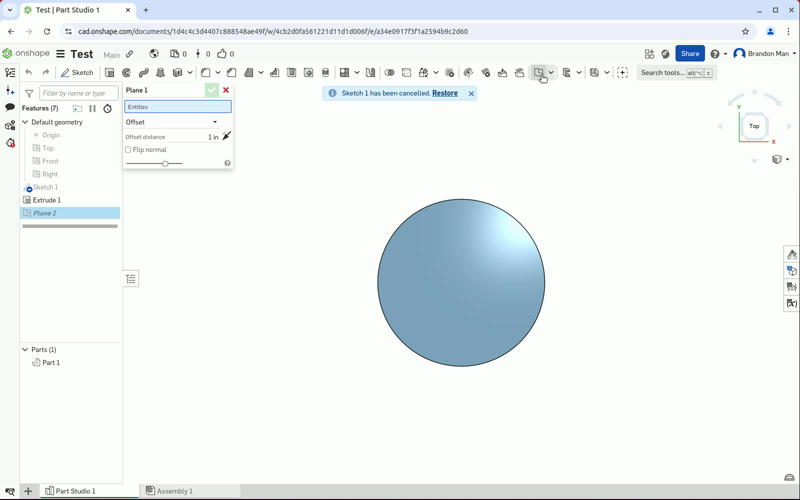
mouse_move(73, 150)
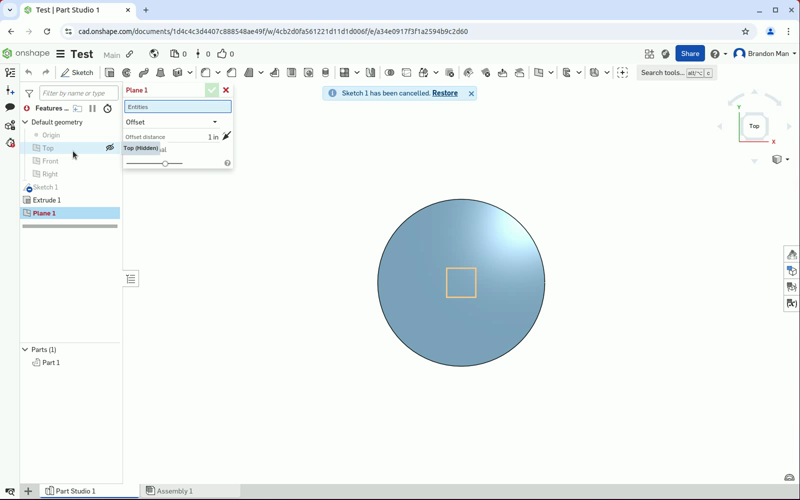
click(73, 150)
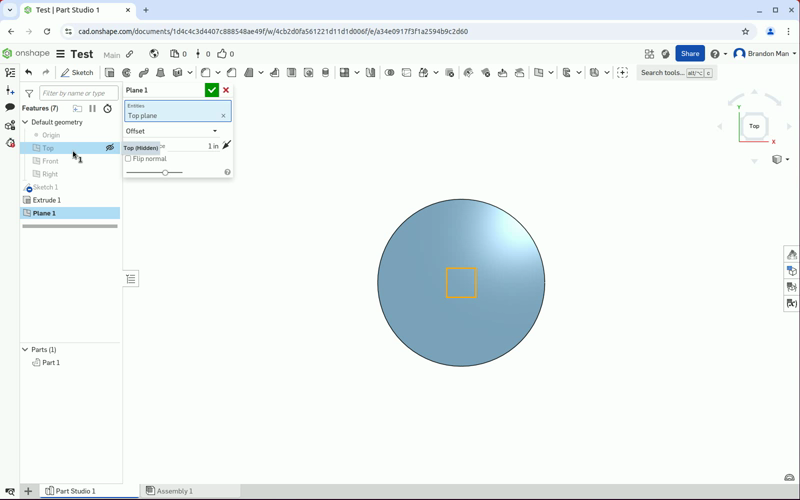
key(tab, 2)
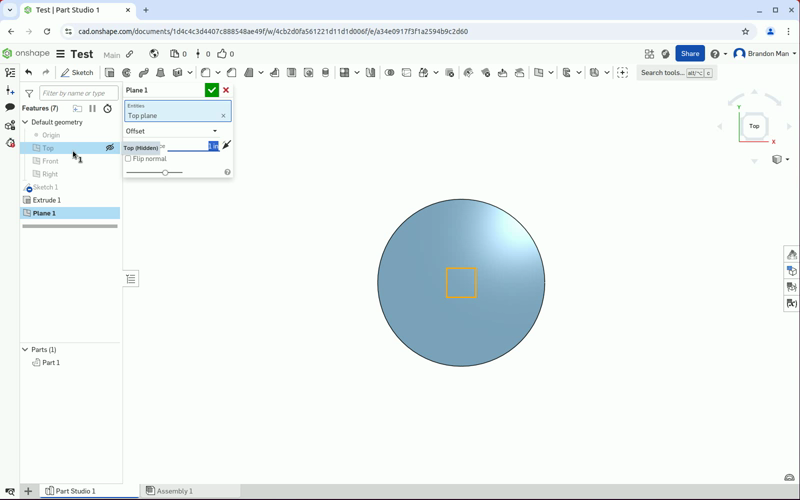
text(23.108)
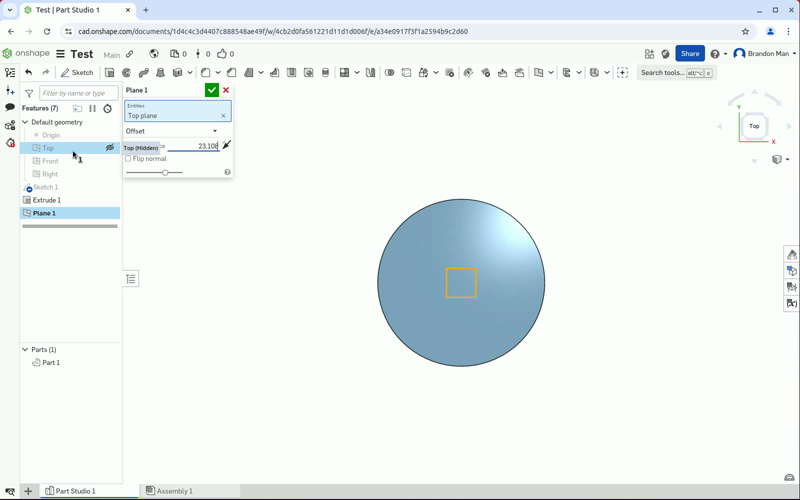
key(enter, 2)
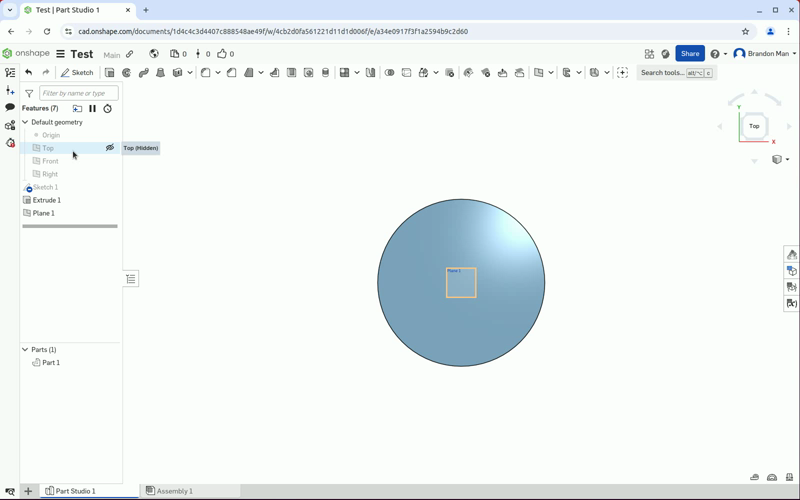
key(shift+s)
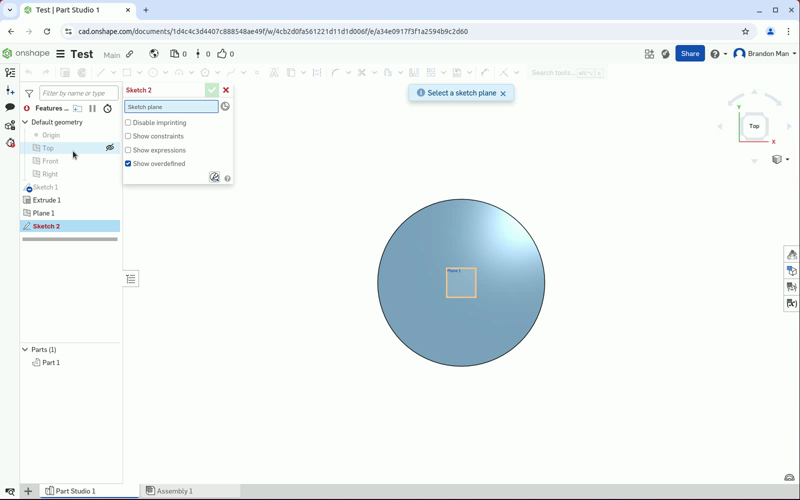
mouse_move(73, 215)
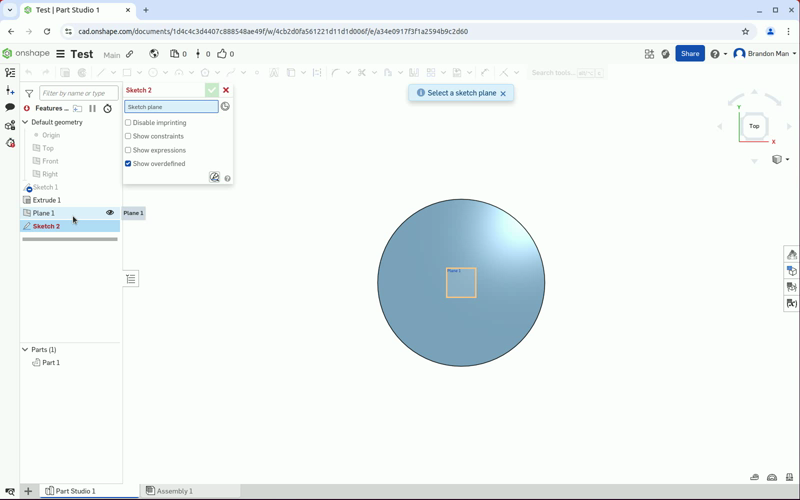
click(73, 215)
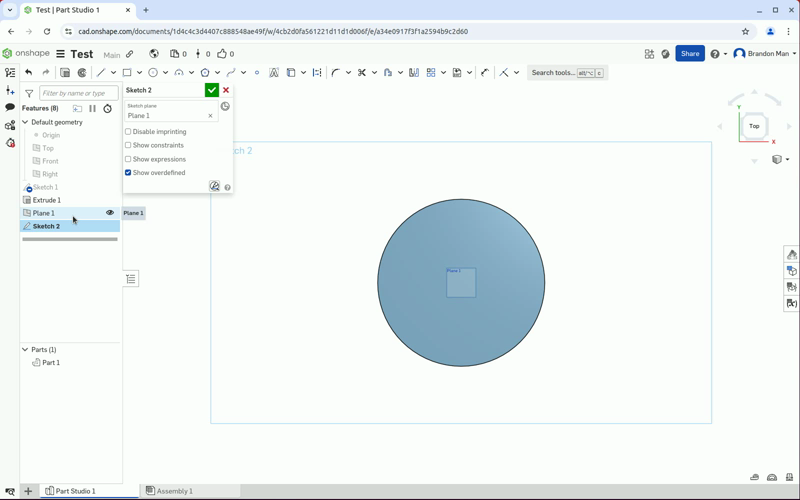
mouse_move(73, 352)
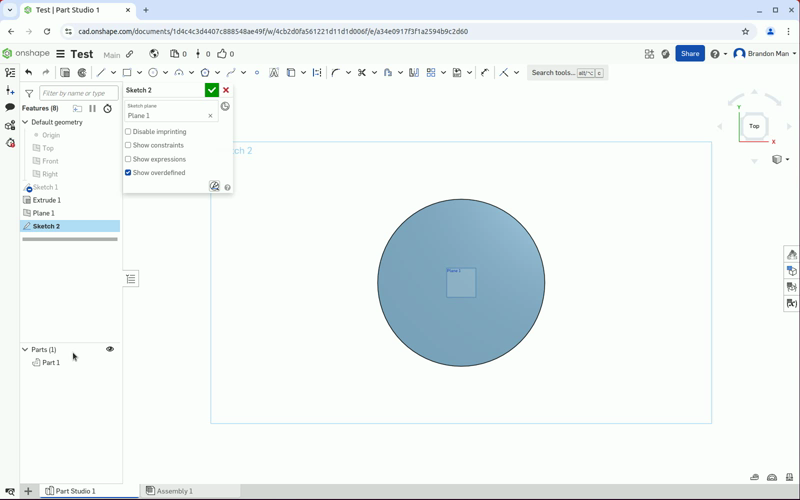
key(y)
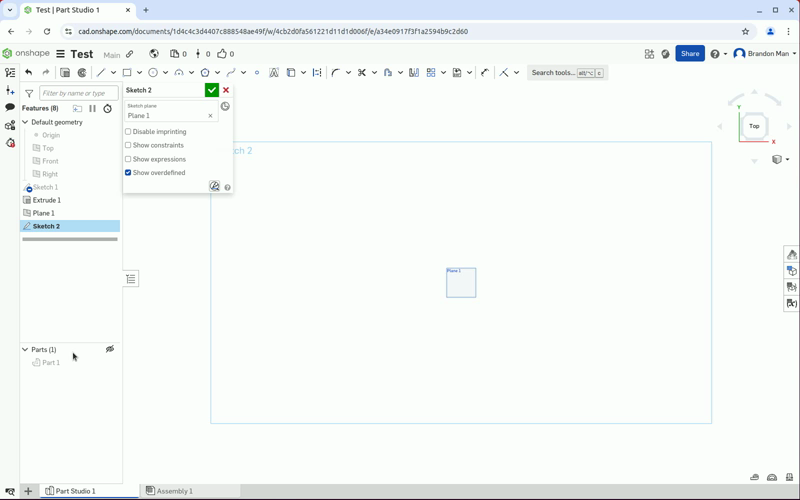
key(c)
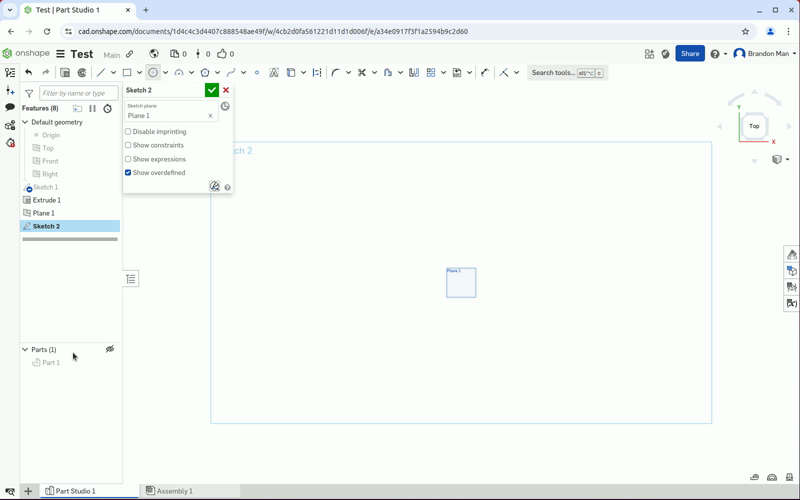
key_down(shift)
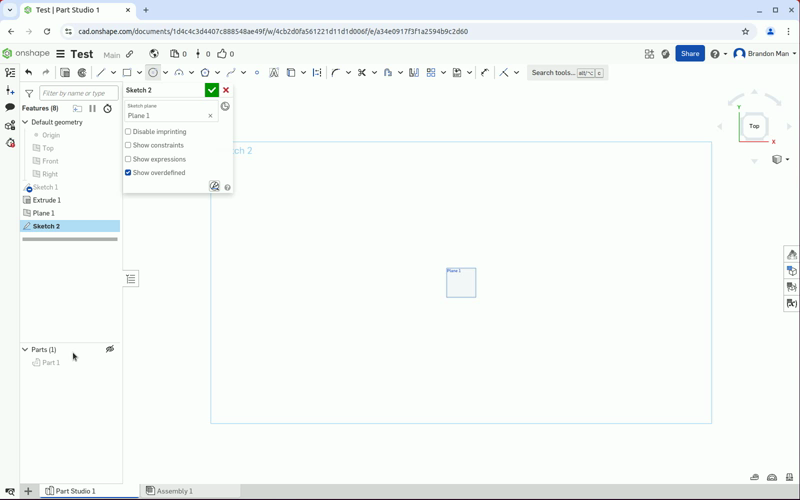
mouse_move(461, 282)
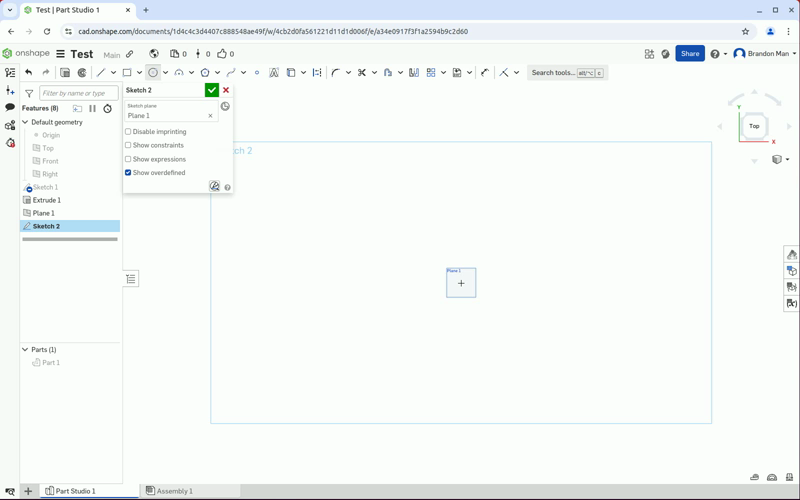
click(461, 282)
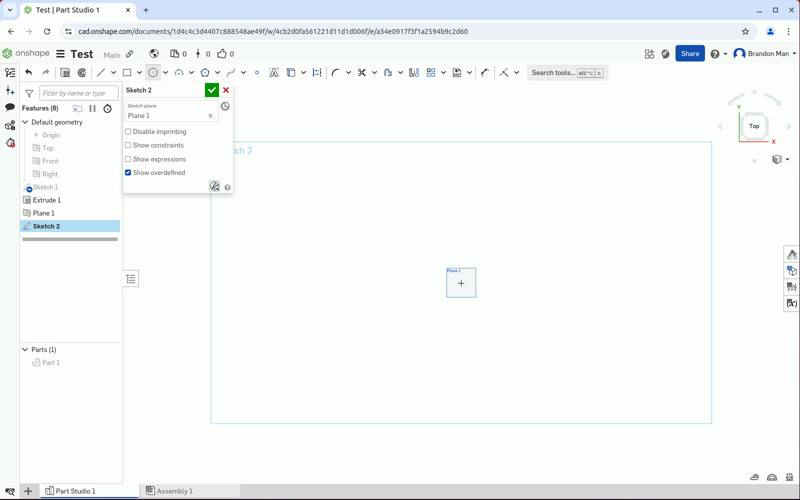
key_up(shift)
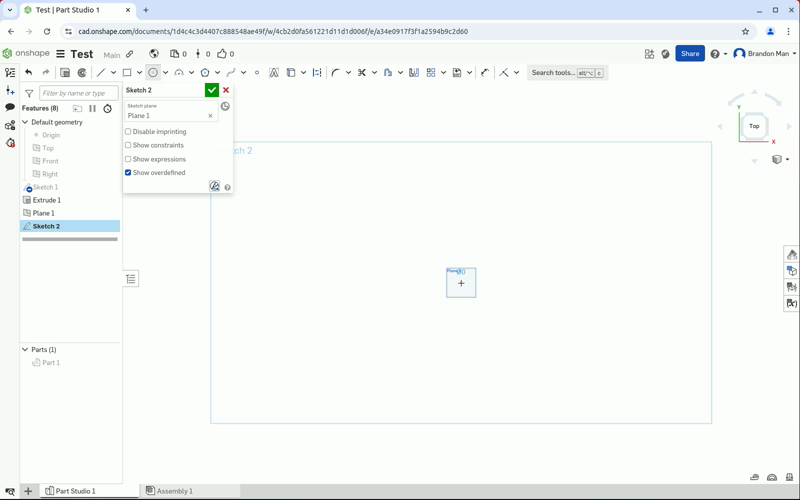
mouse_move(559, 282)
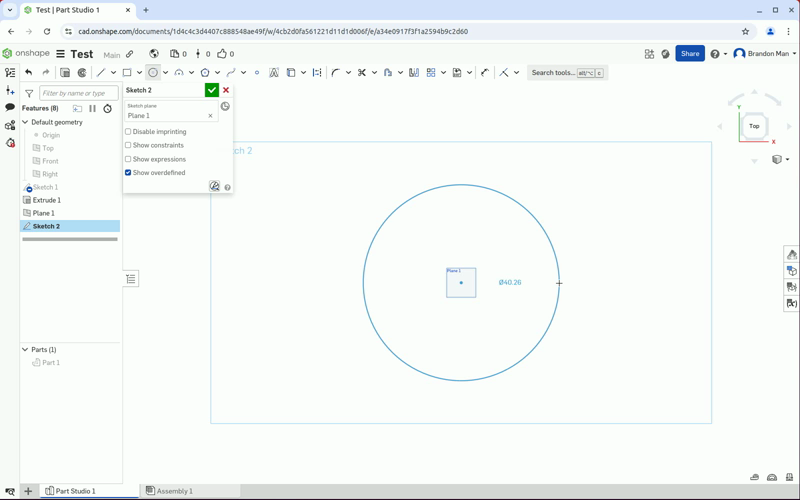
click(559, 282)
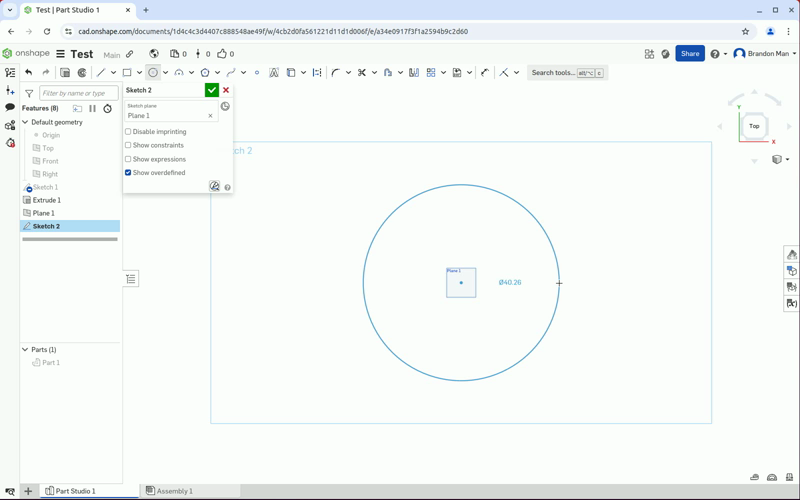
key(esc)
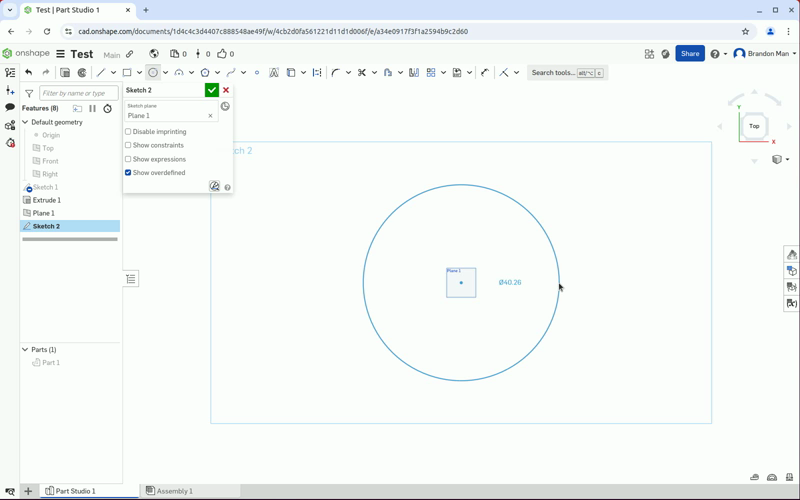
key(c)
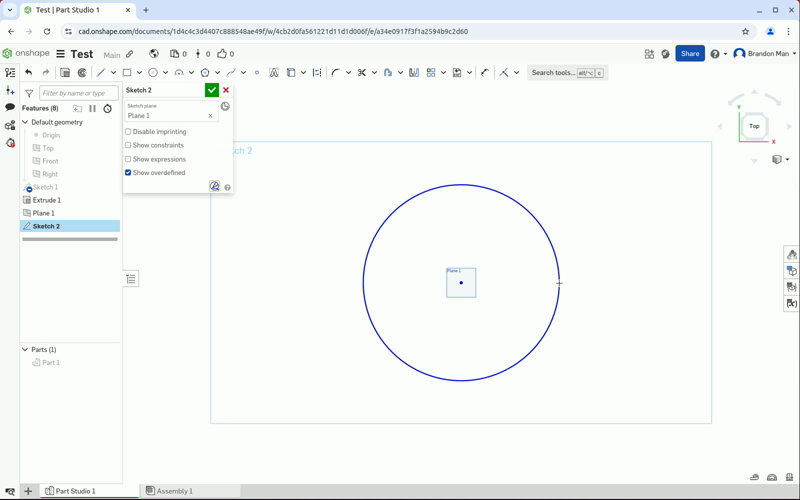
key_down(shift)
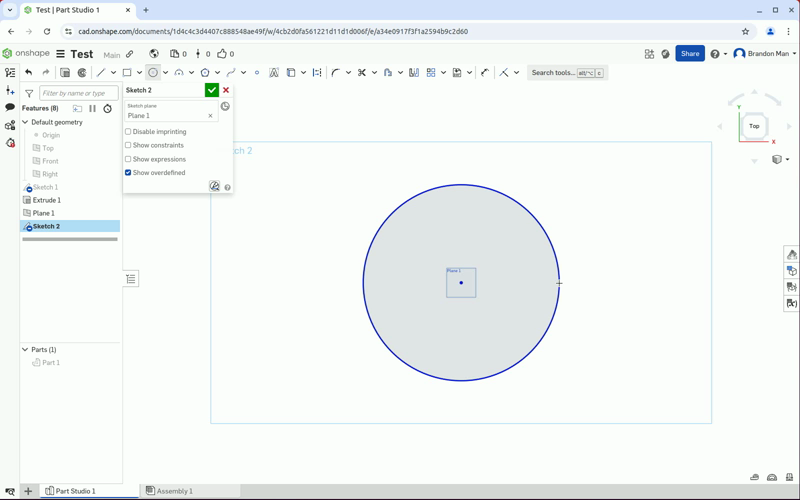
mouse_move(461, 282)
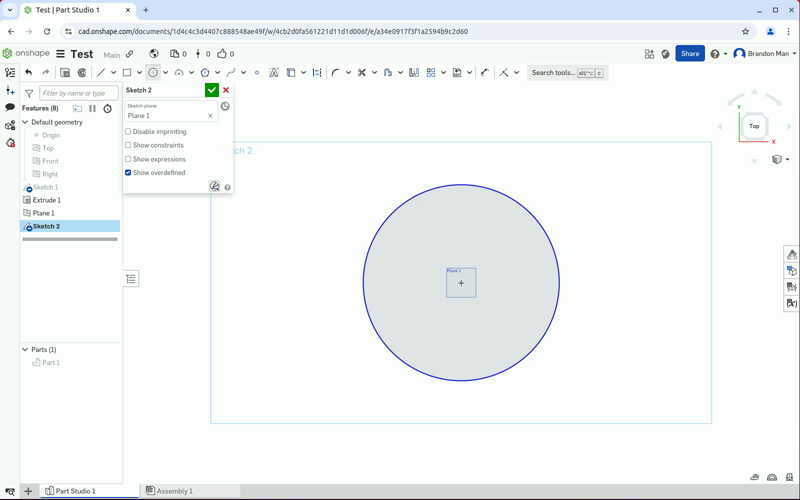
click(461, 282)
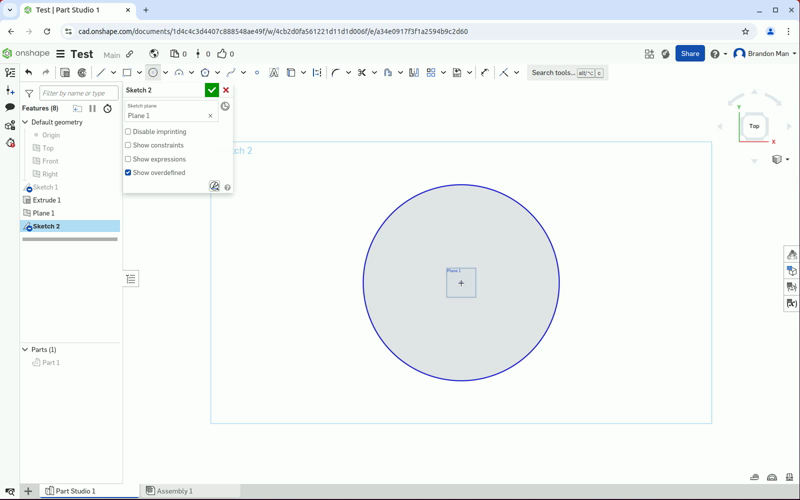
key_up(shift)
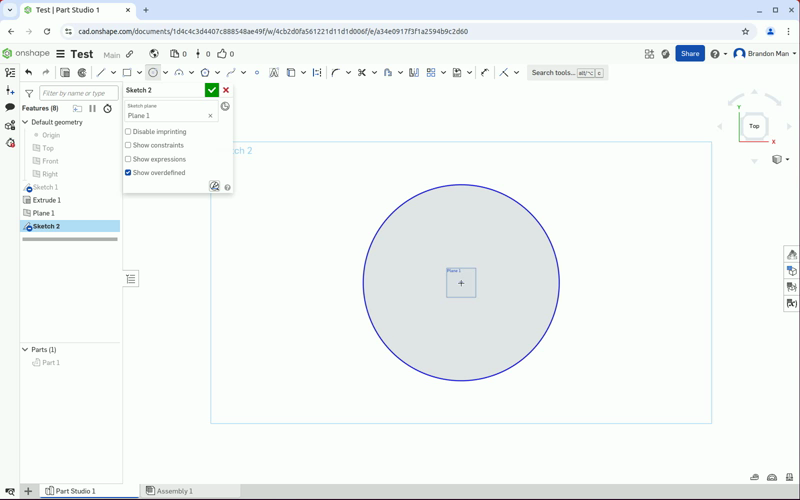
mouse_move(545, 282)
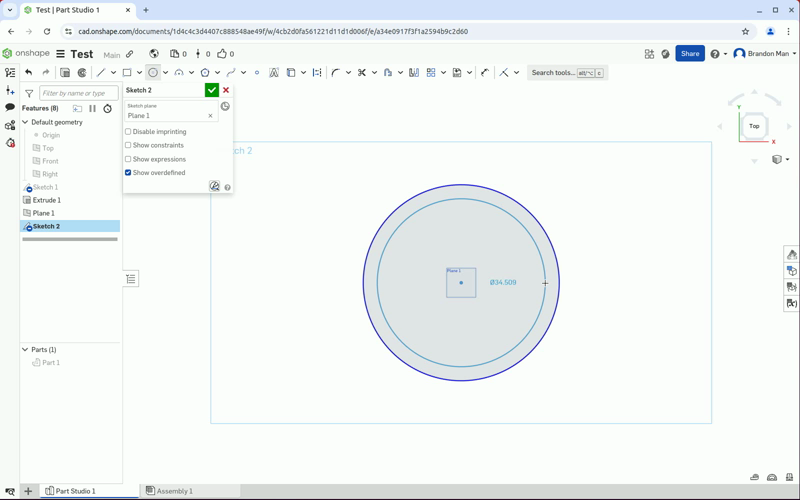
click(545, 282)
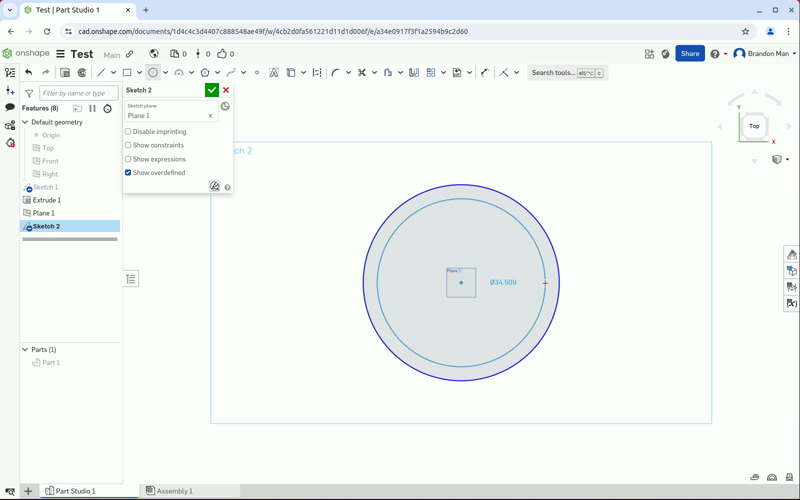
key(esc)
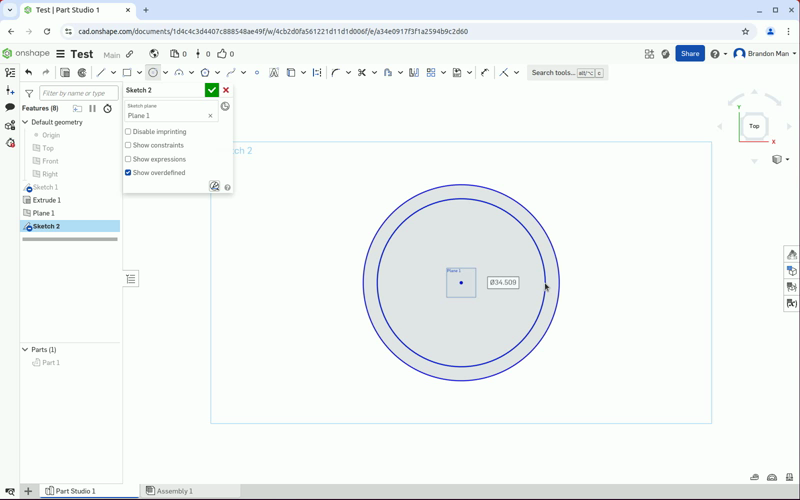
mouse_move(482, 370)
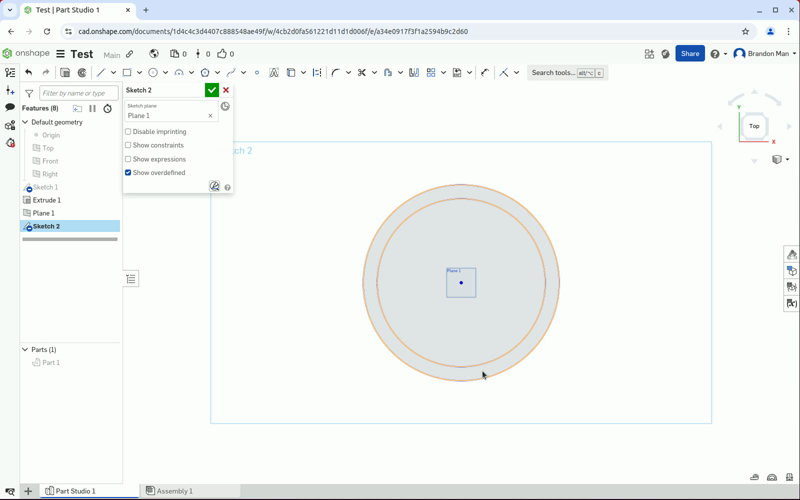
click(482, 370)
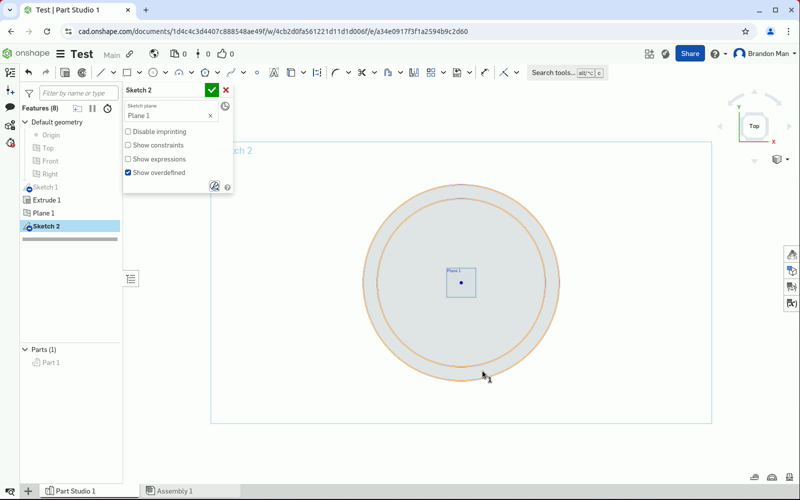
mouse_move(73, 352)
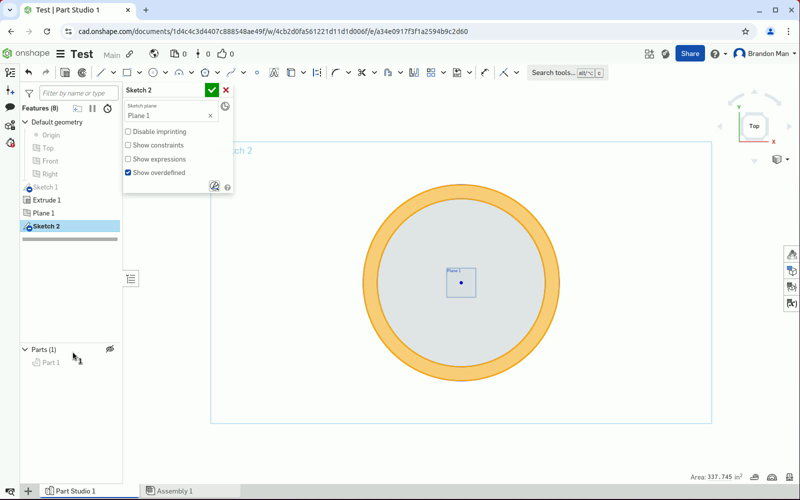
key(shift+y)
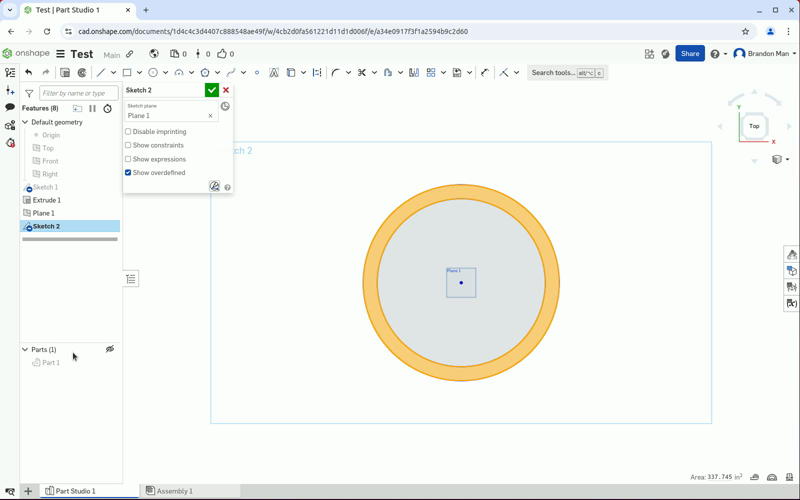
key(shift+e)
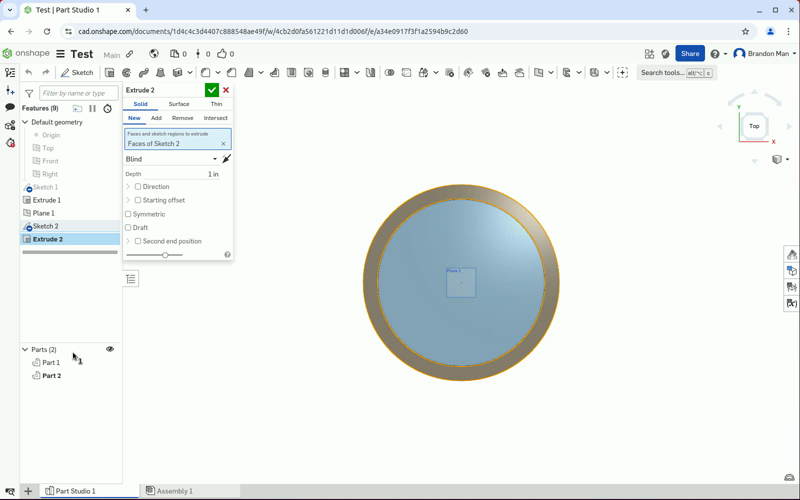
mouse_move(143, 106)
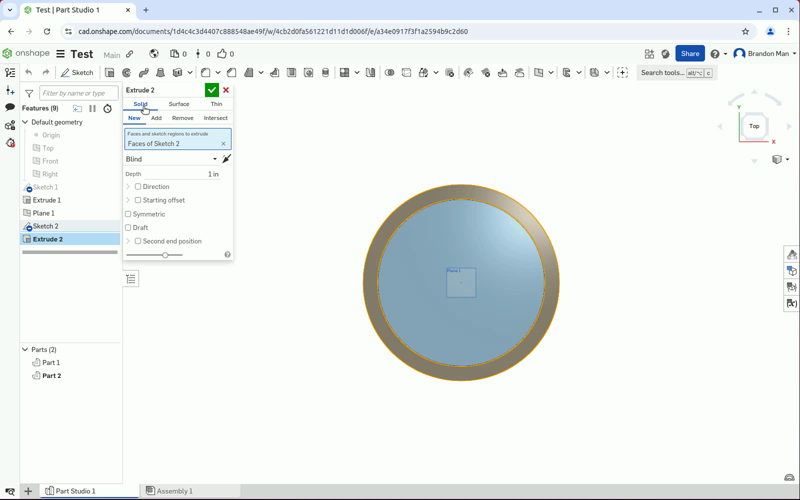
click(143, 106)
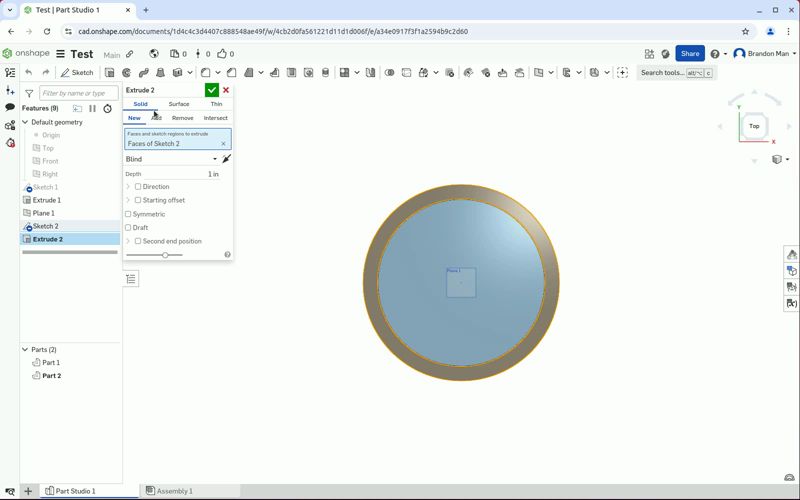
mouse_move(186, 120)
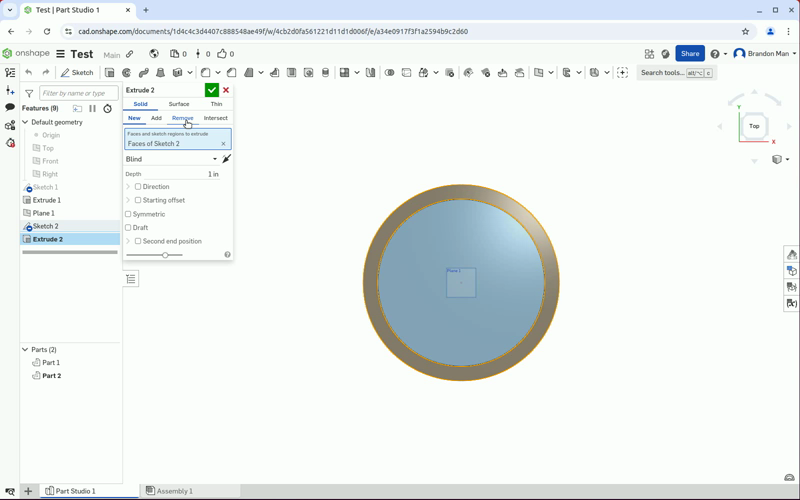
click(186, 120)
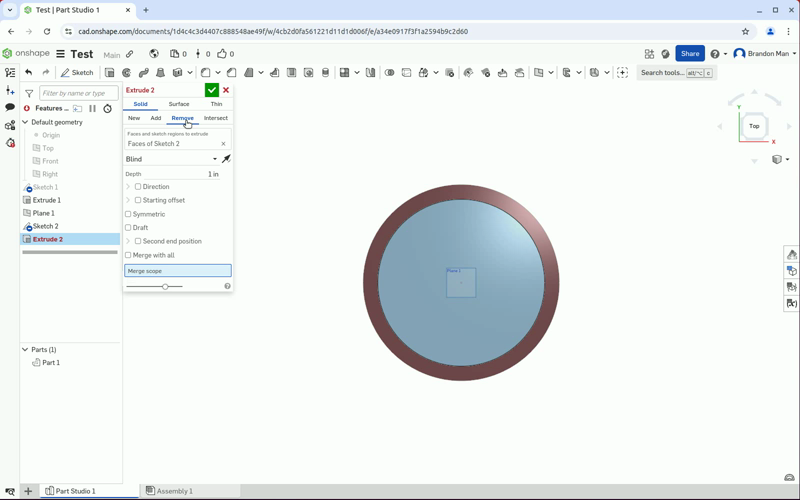
key(tab, 4)
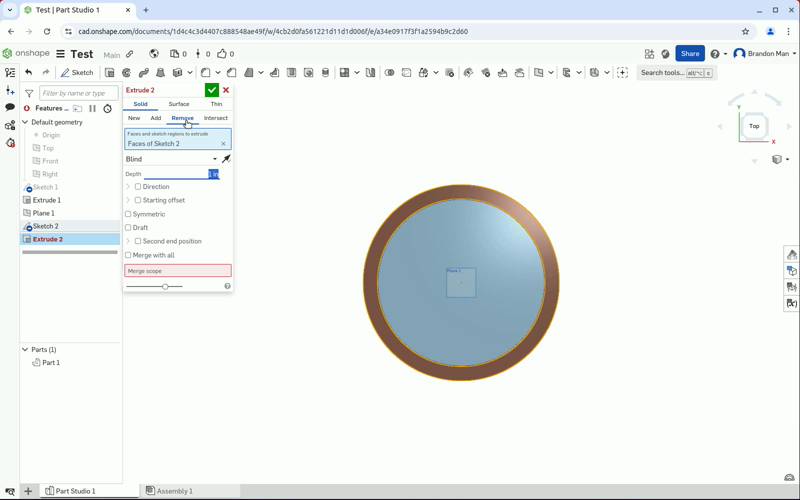
text(17.331)
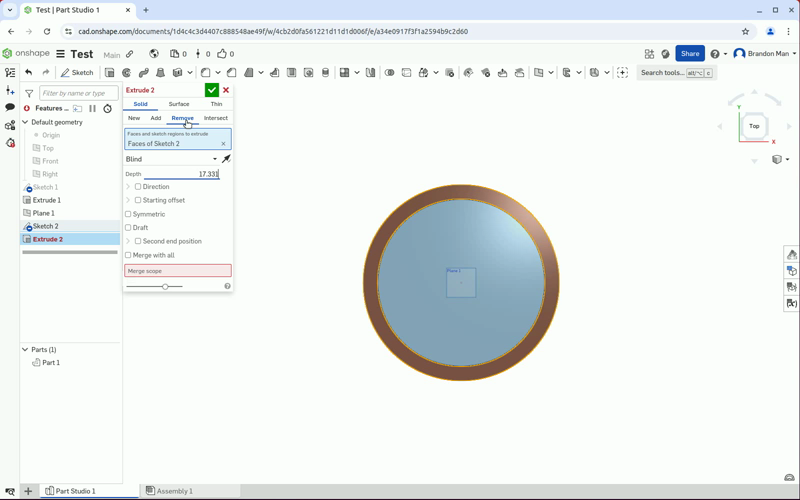
key(tab, 6)
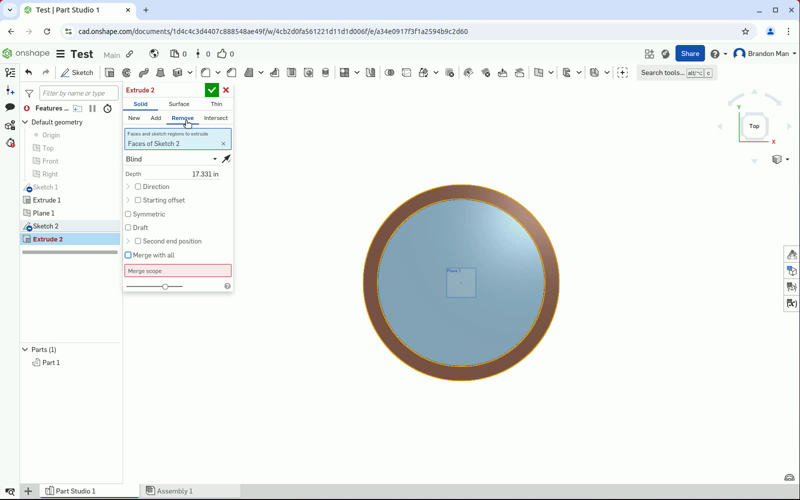
key(space)
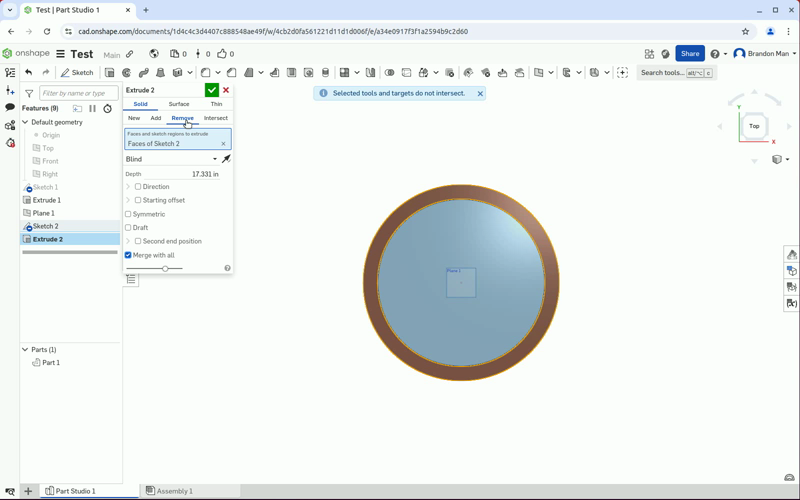
key(enter)
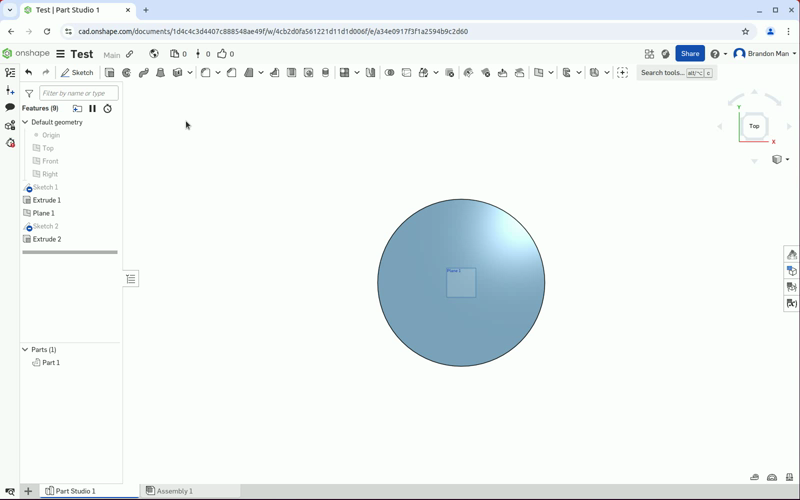
key(shift+h)
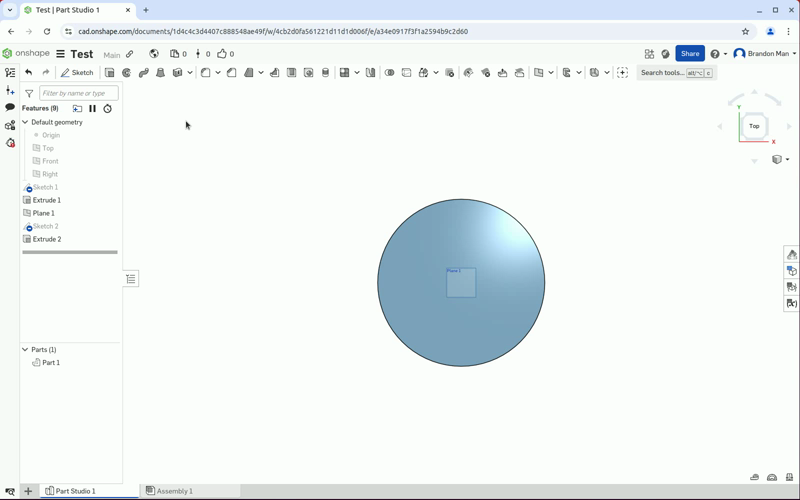
key(shift+h)
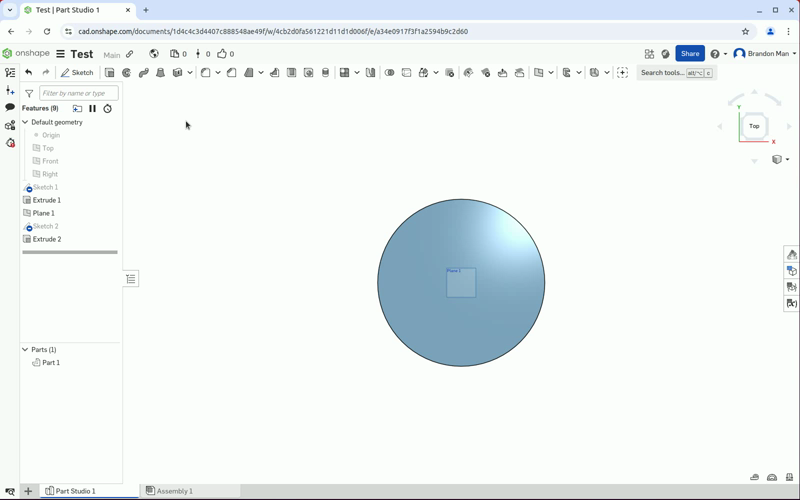
mouse_move(73, 189)
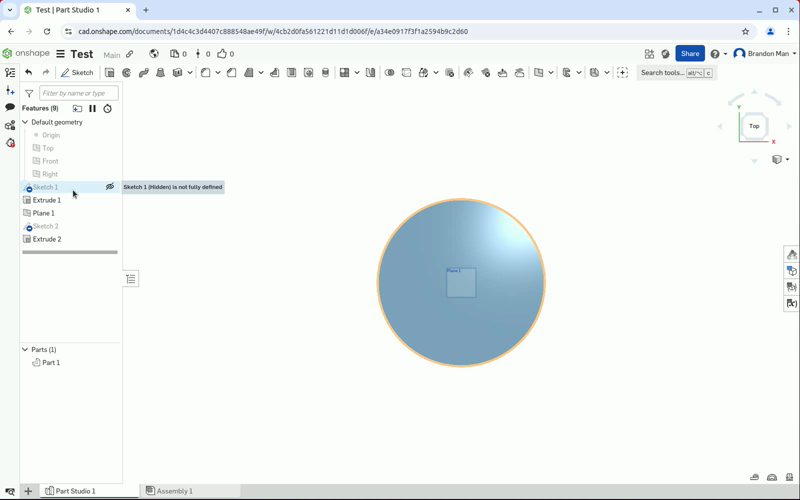
click(73, 189)
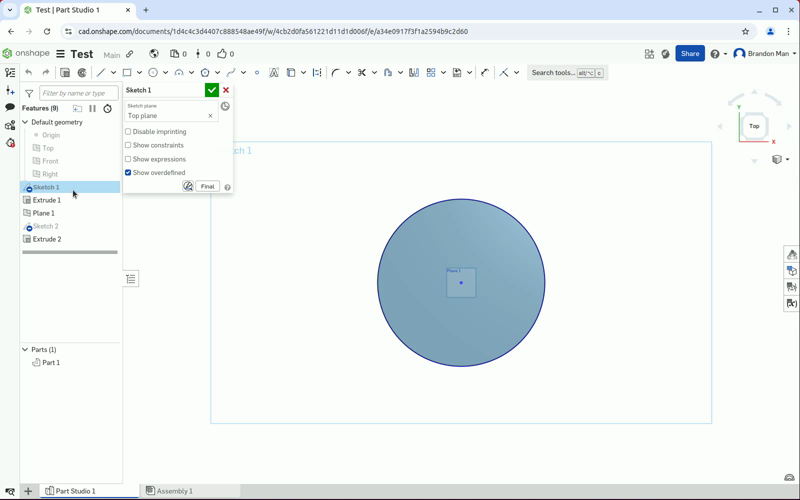
mouse_move(229, 92)
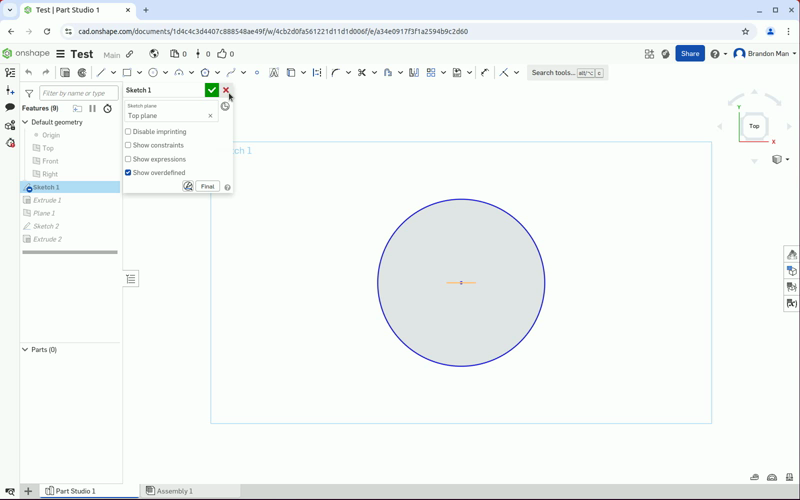
click(229, 92)
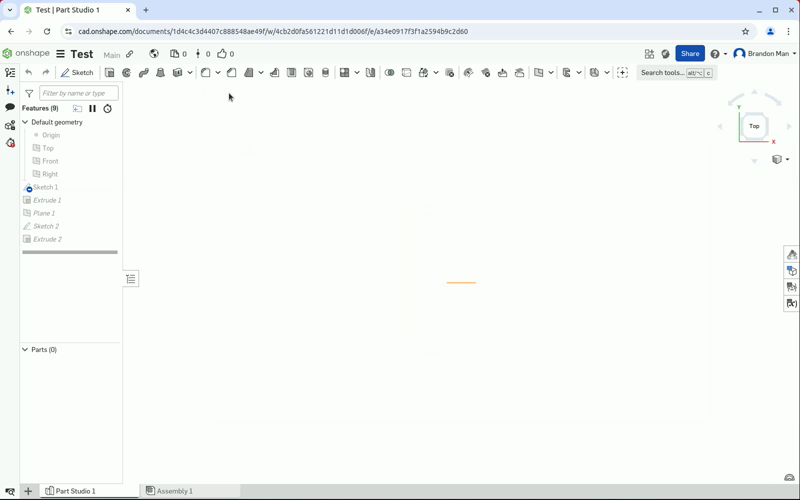
key(shift+s)
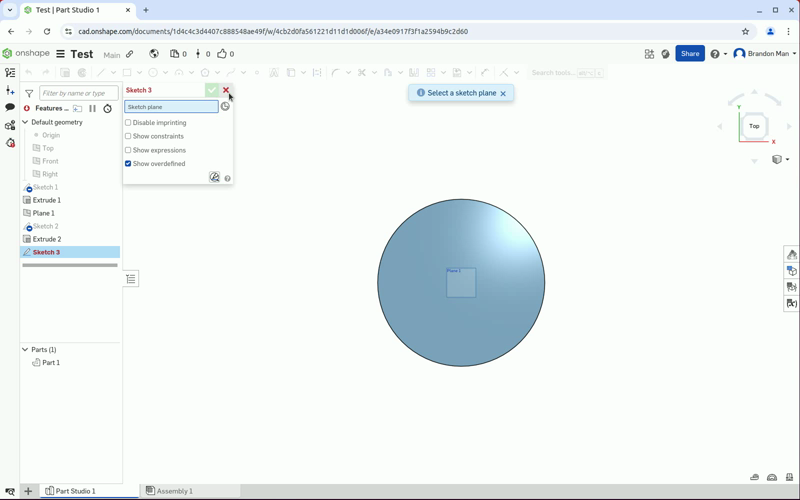
mouse_move(73, 215)
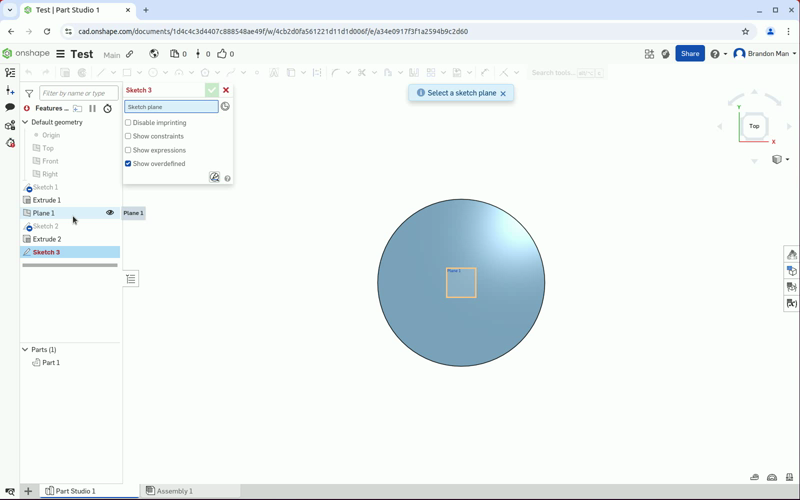
click(73, 215)
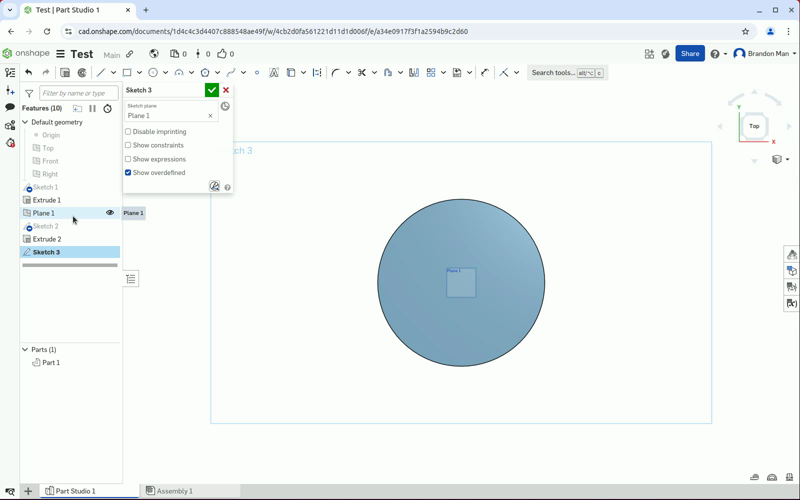
mouse_move(73, 352)
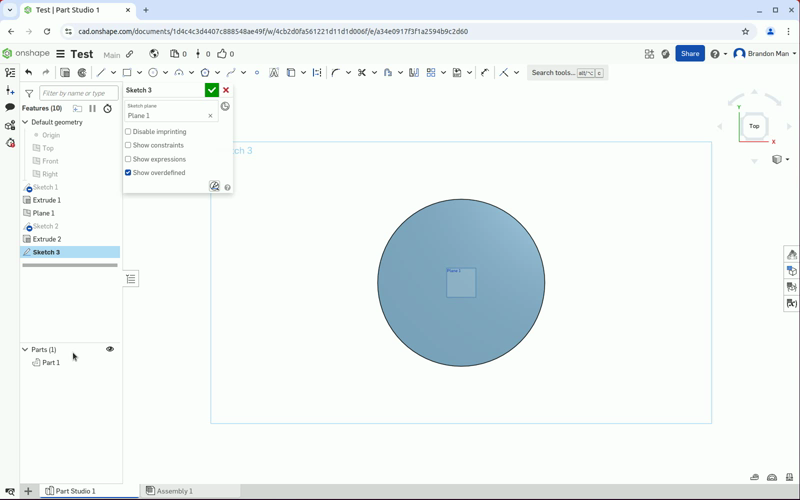
key(y)
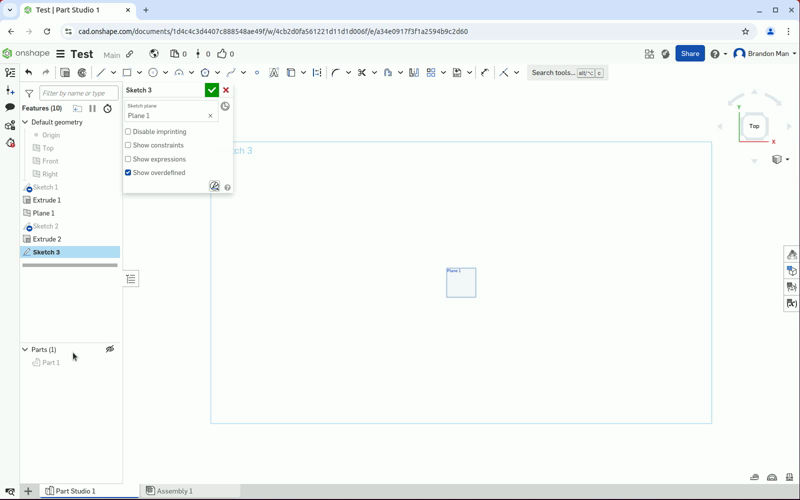
key(c)
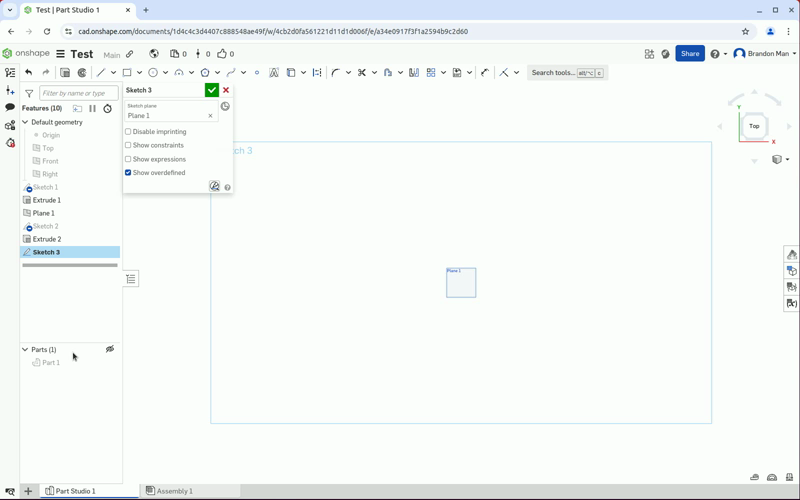
key_down(shift)
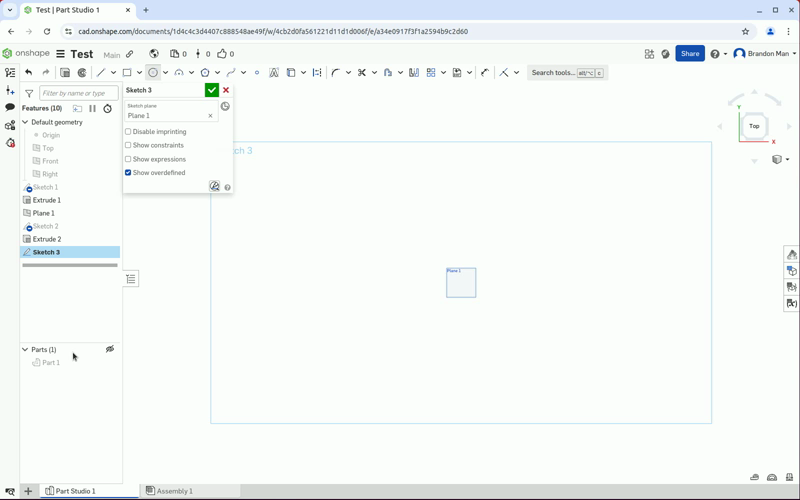
mouse_move(461, 282)
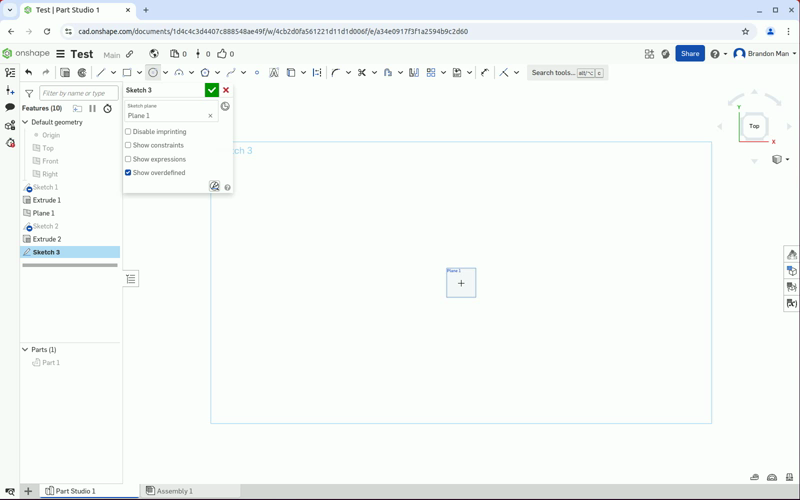
click(461, 282)
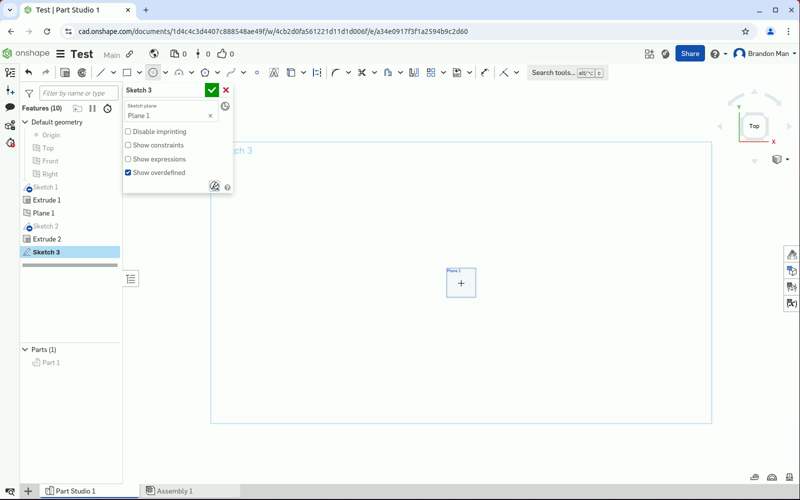
key_up(shift)
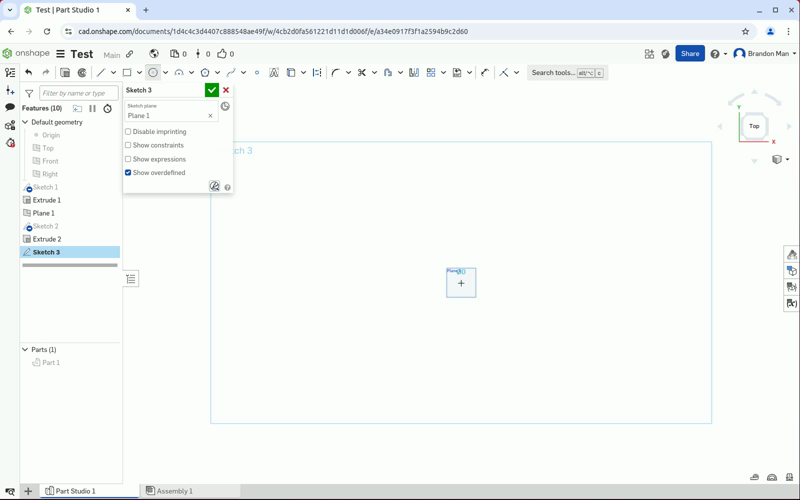
mouse_move(544, 282)
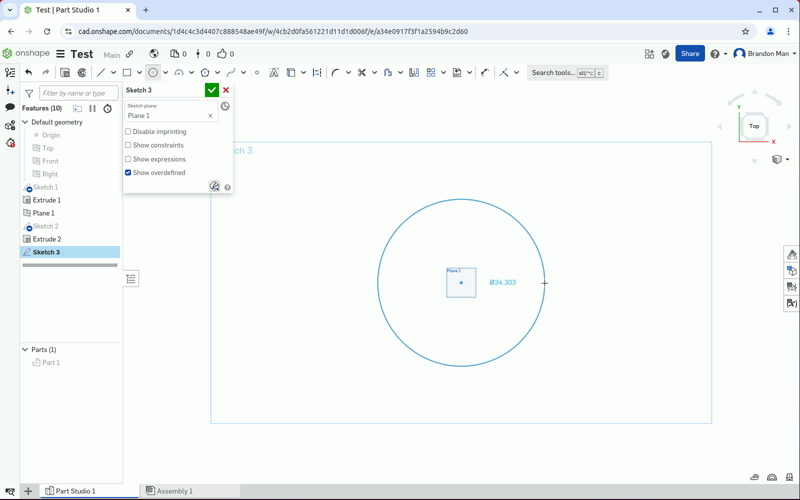
click(544, 282)
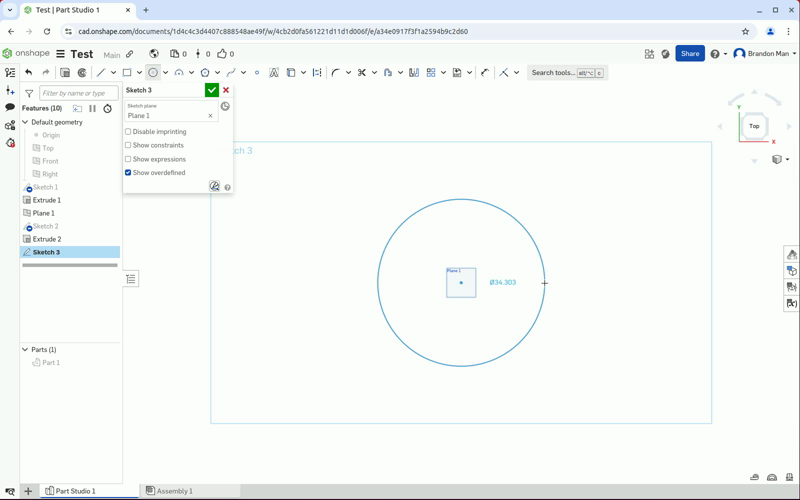
key(esc)
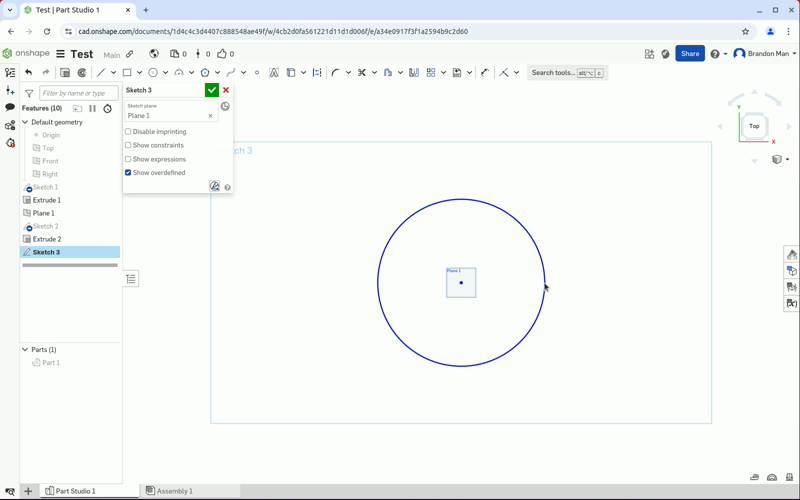
key(c)
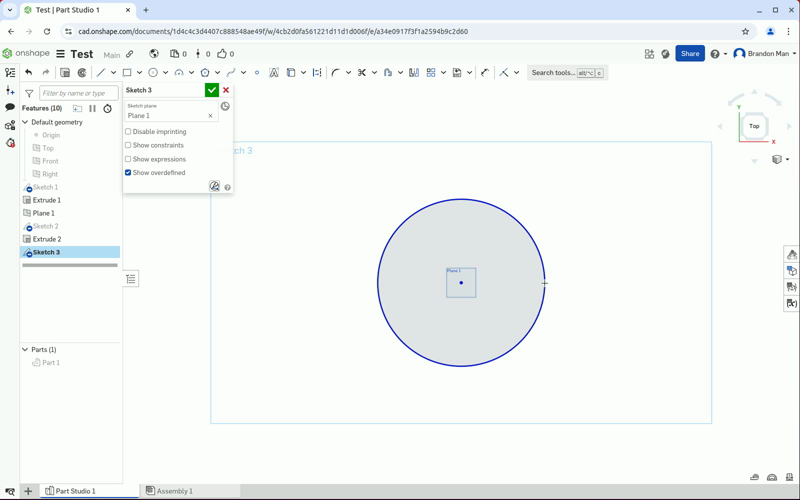
key_down(shift)
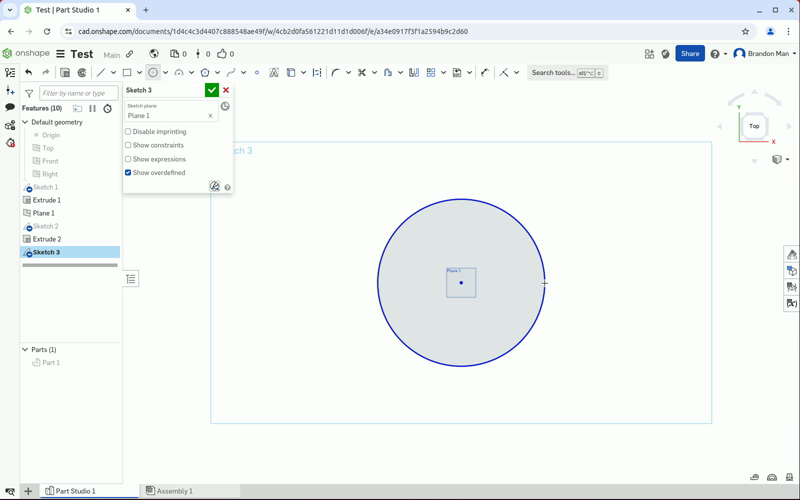
mouse_move(461, 282)
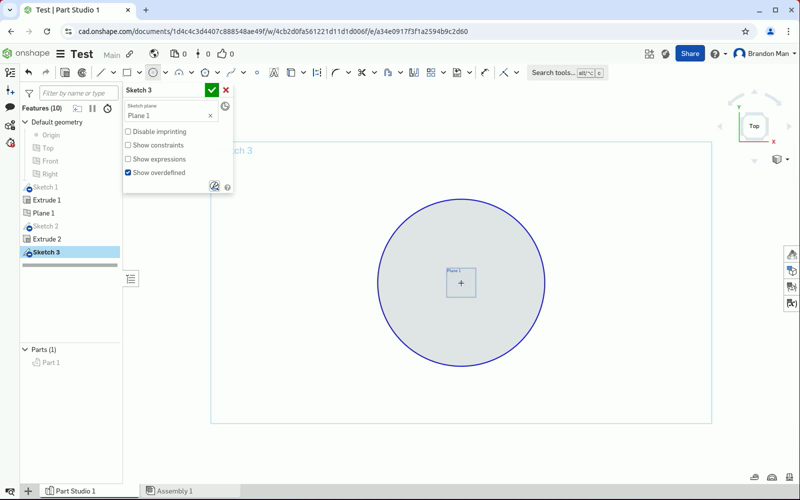
click(461, 282)
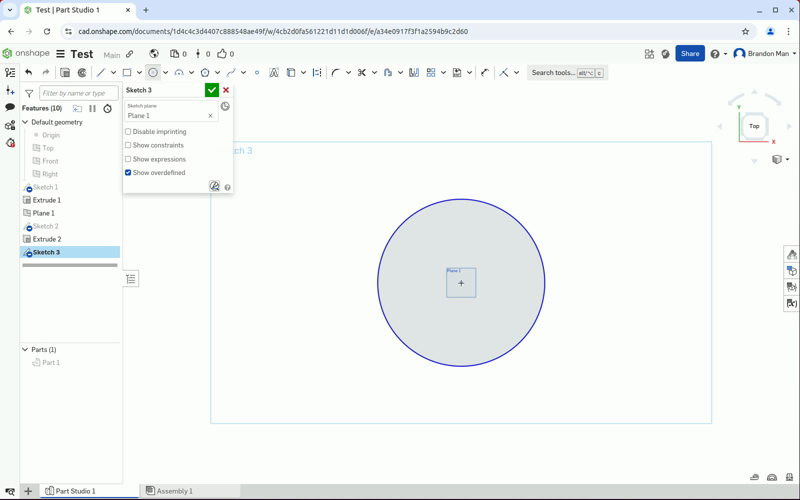
key_up(shift)
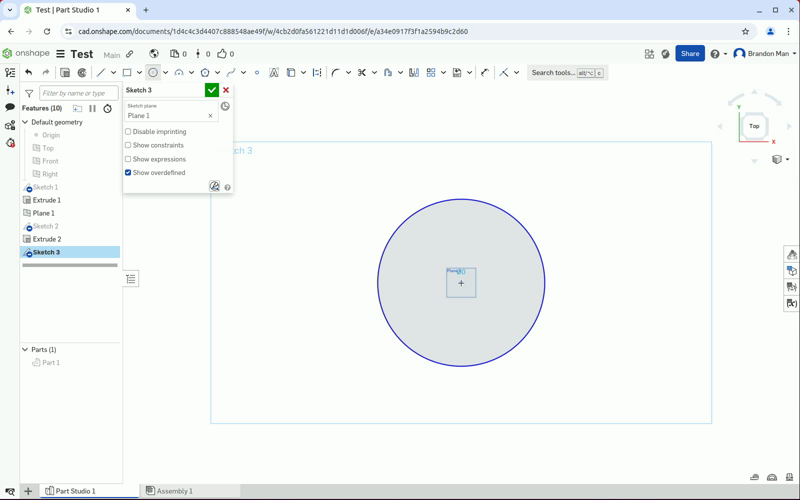
mouse_move(530, 282)
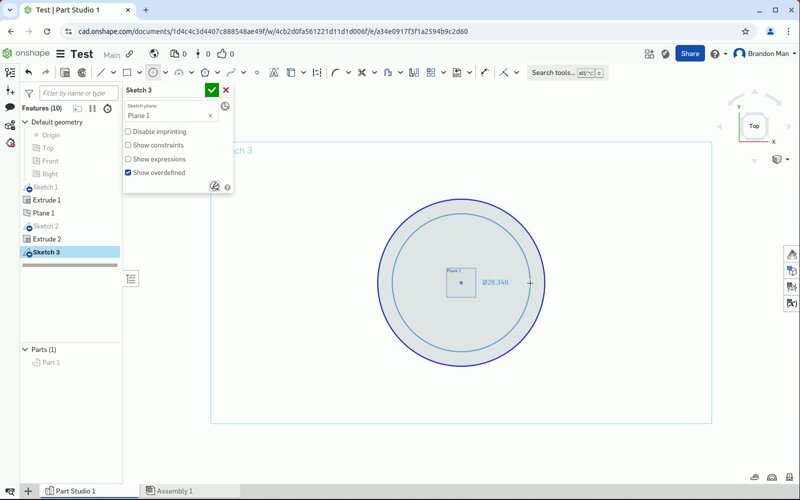
click(530, 282)
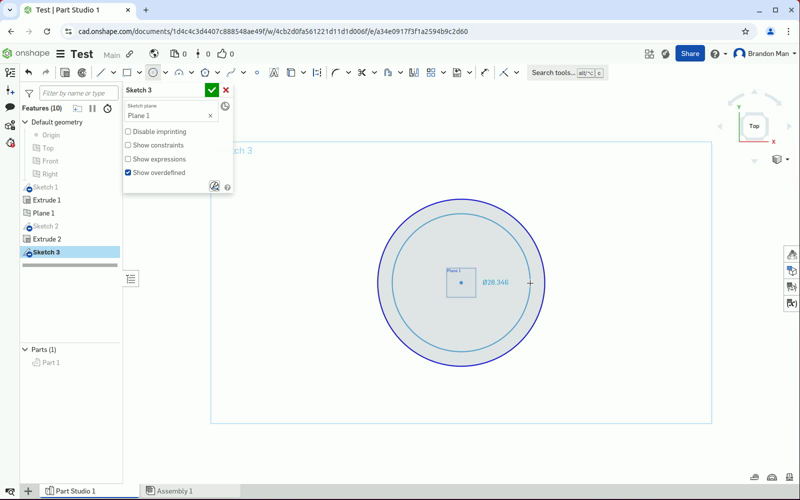
key(esc)
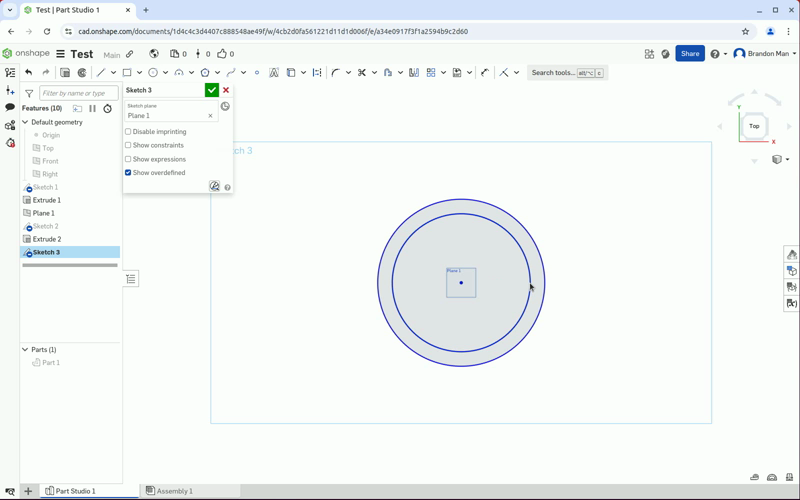
mouse_move(398, 322)
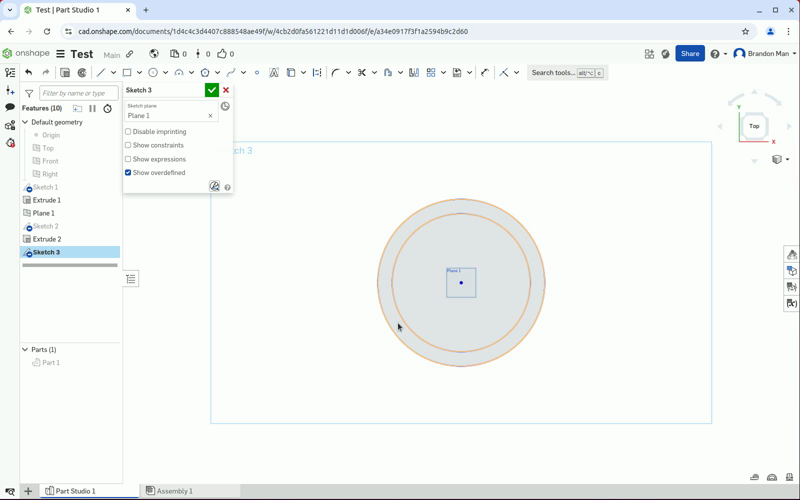
click(398, 322)
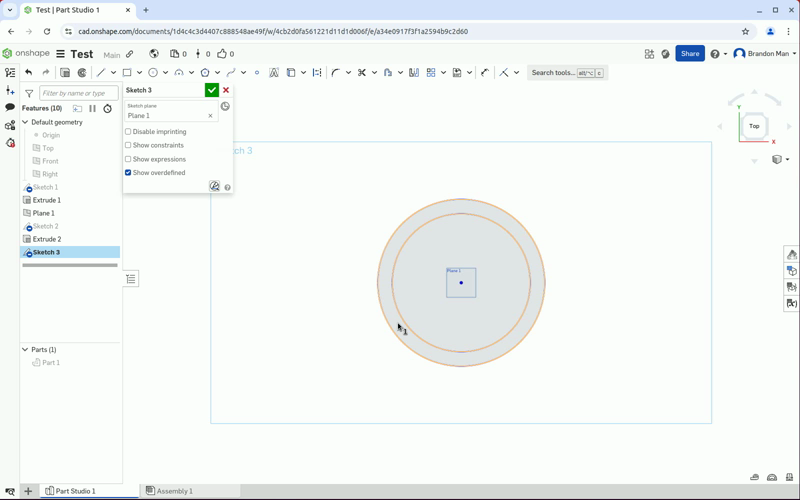
mouse_move(73, 352)
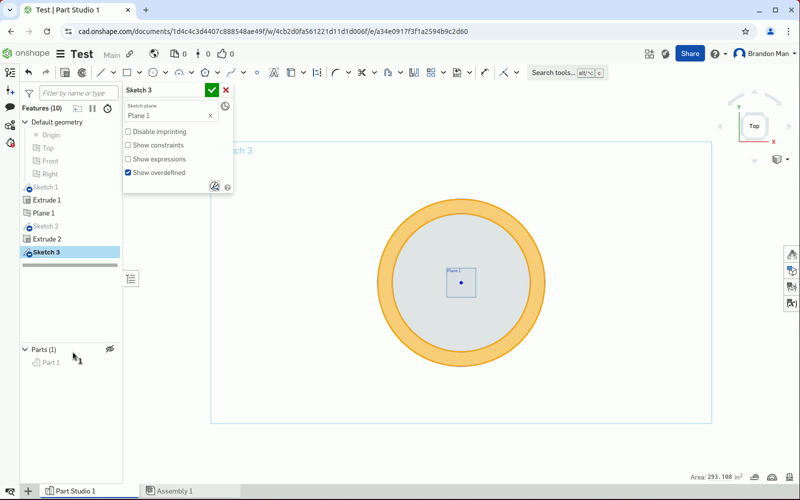
key(shift+y)
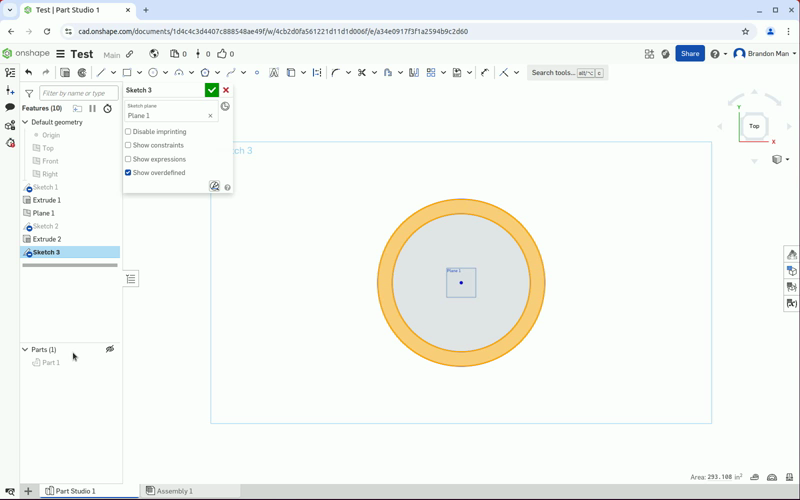
key(shift+e)
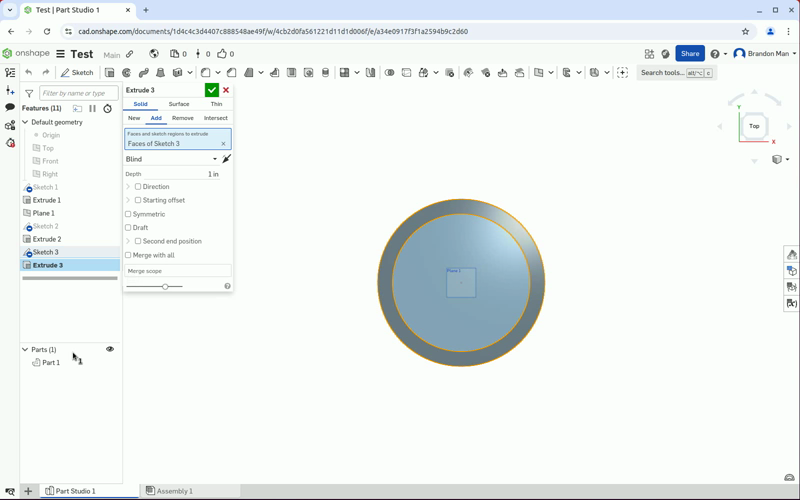
mouse_move(143, 106)
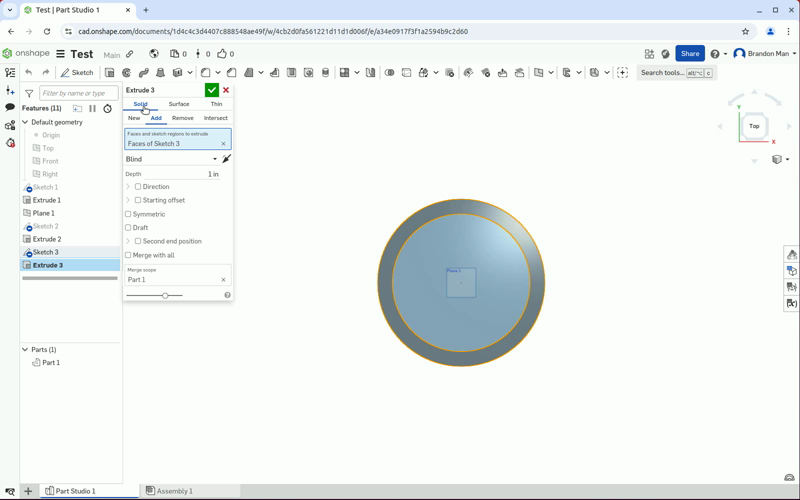
click(143, 106)
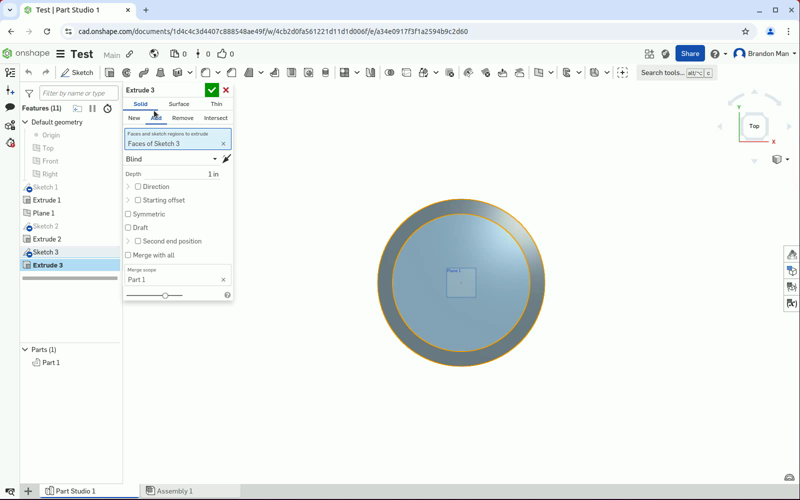
mouse_move(186, 120)
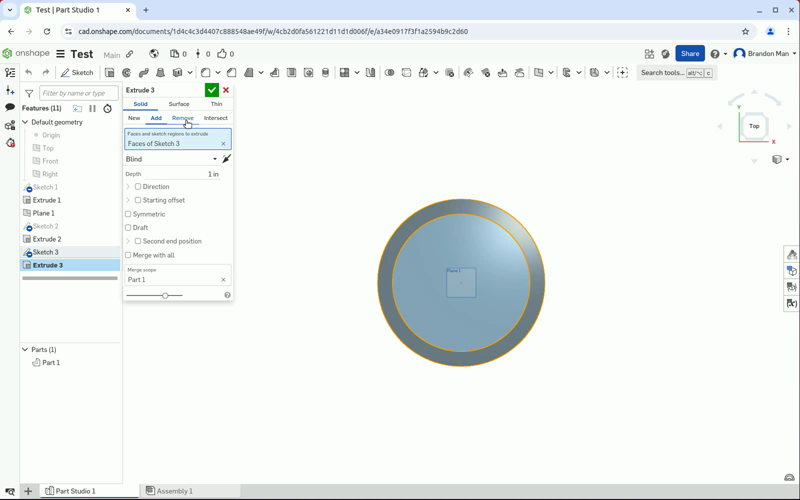
click(186, 120)
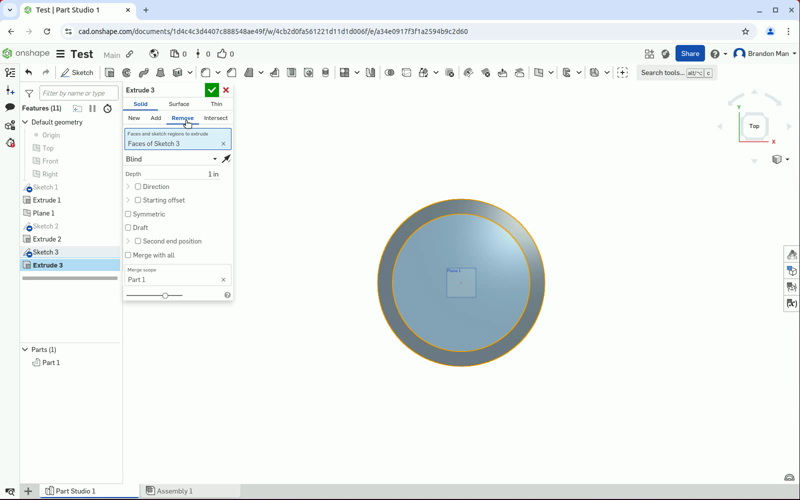
key(tab, 4)
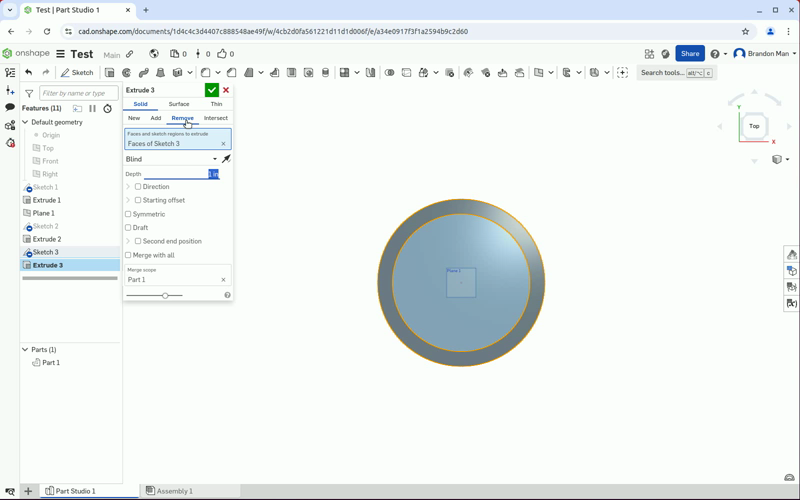
text(17.331)
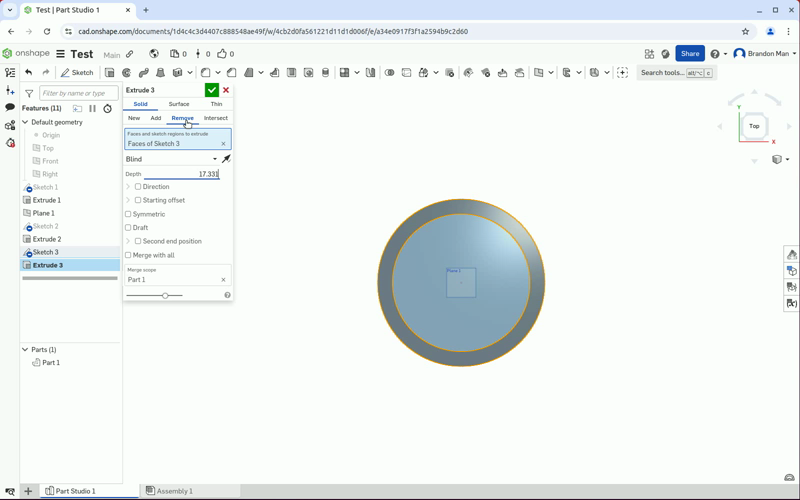
key(tab, 6)
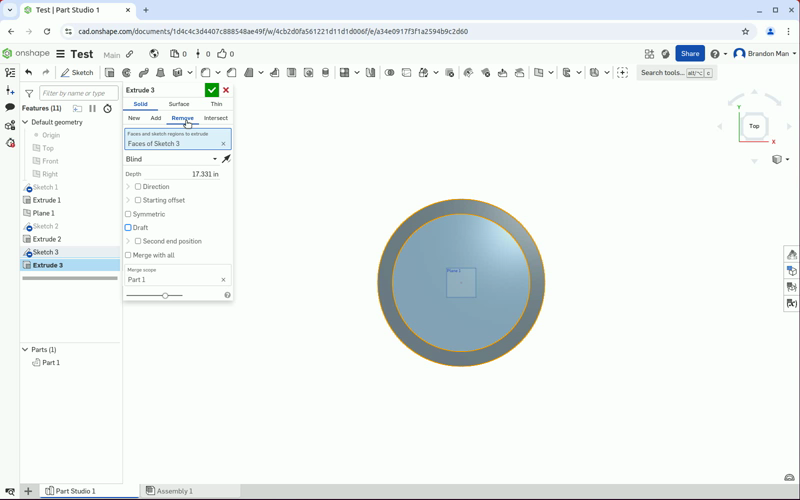
key(space)
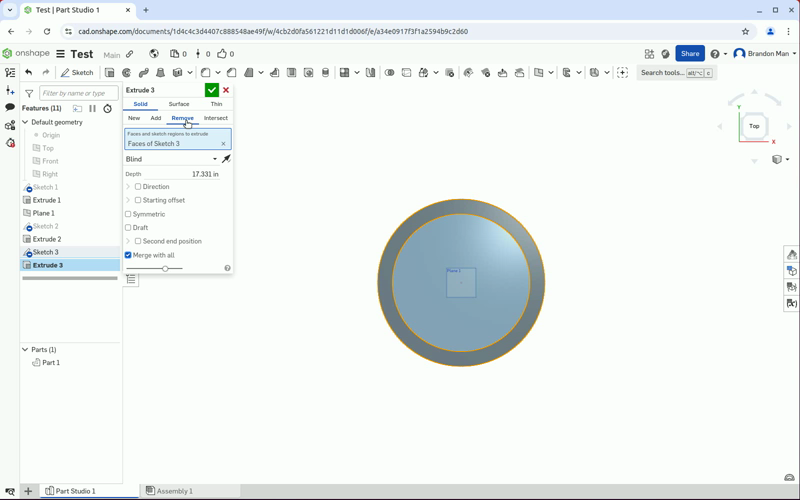
key(enter)
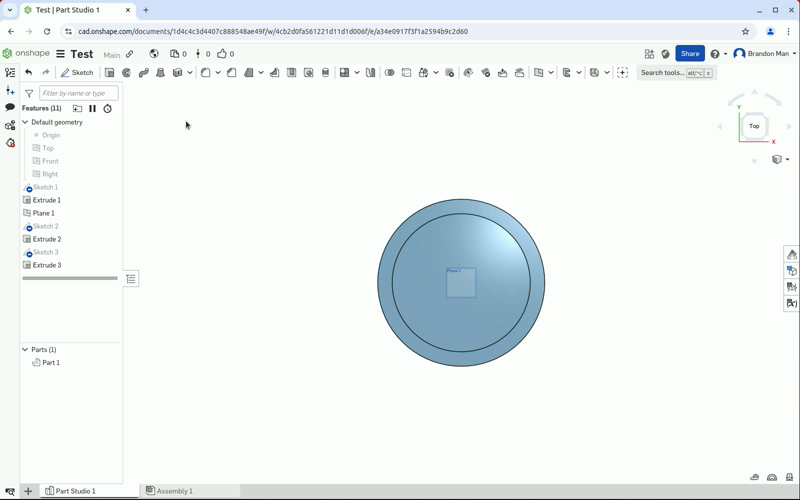
key(shift+h)
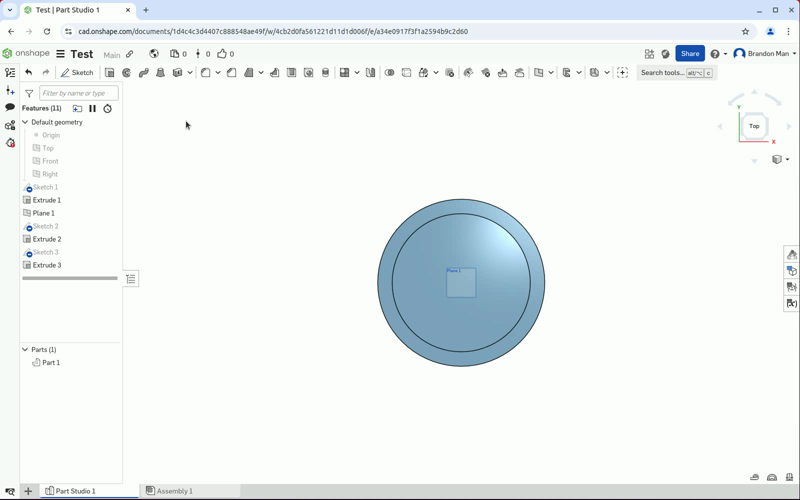
key(shift+h)
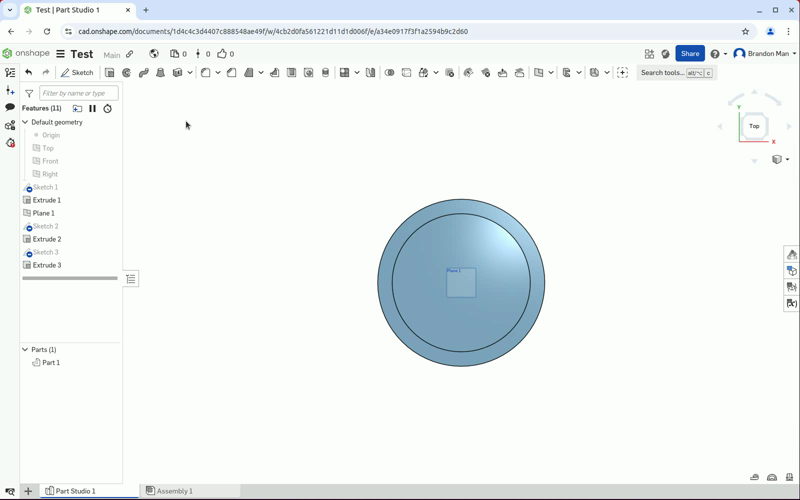
mouse_move(73, 189)
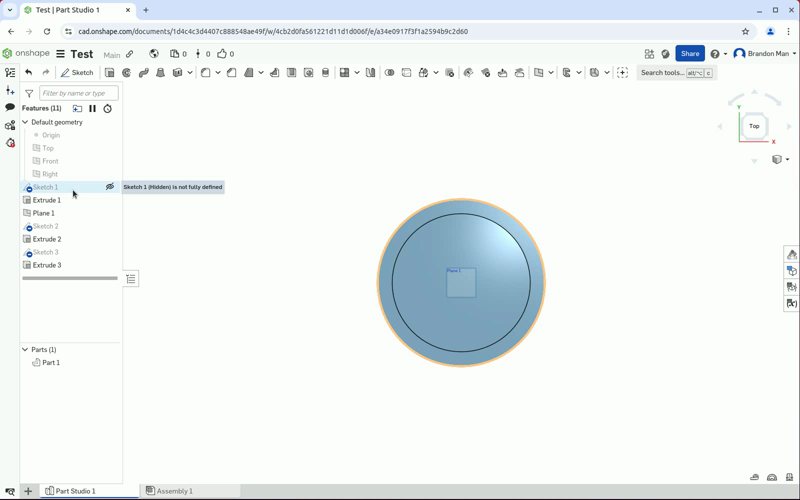
click(73, 189)
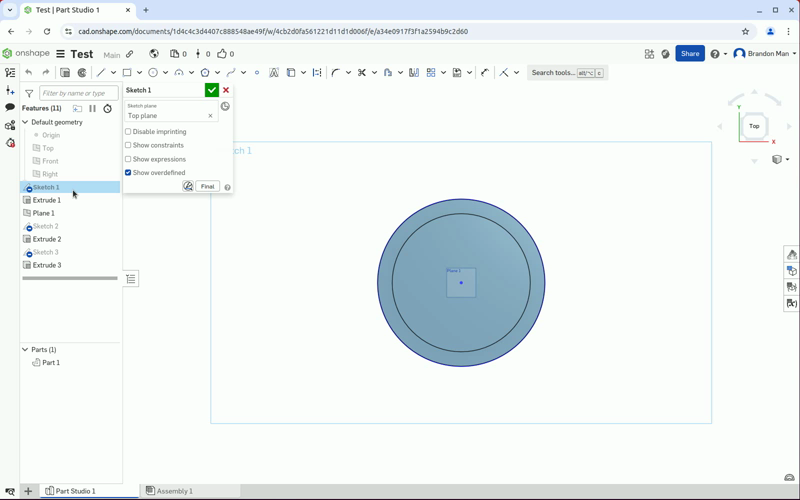
mouse_move(229, 92)
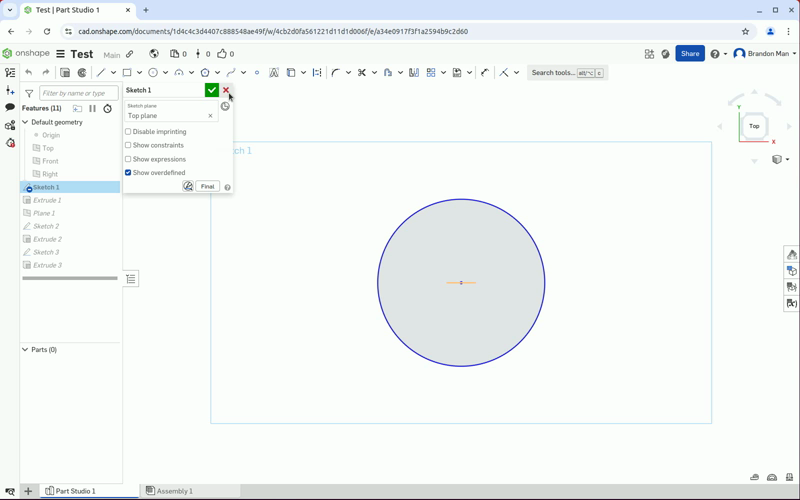
click(229, 92)
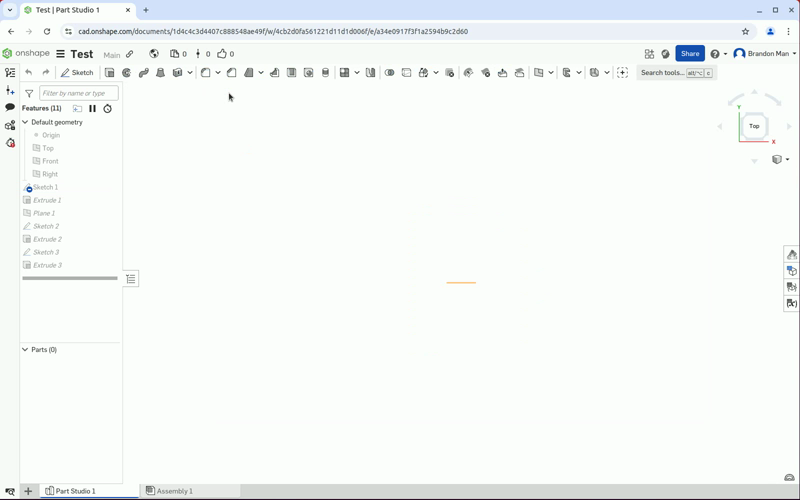
key(shift+s)
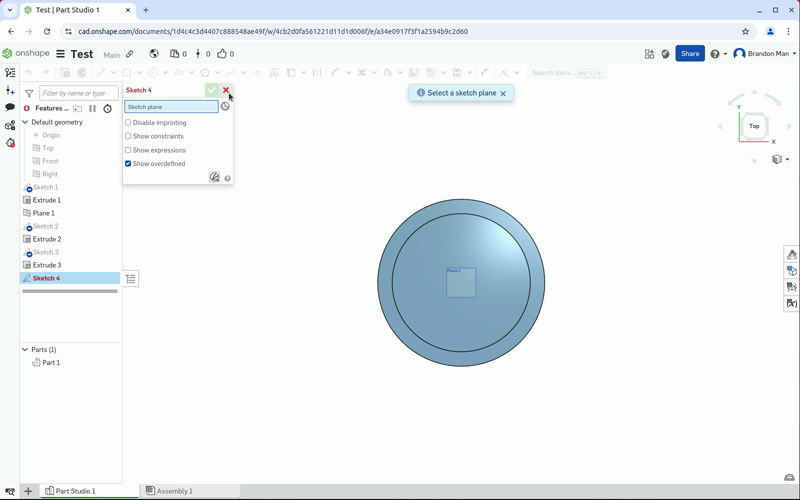
mouse_move(73, 215)
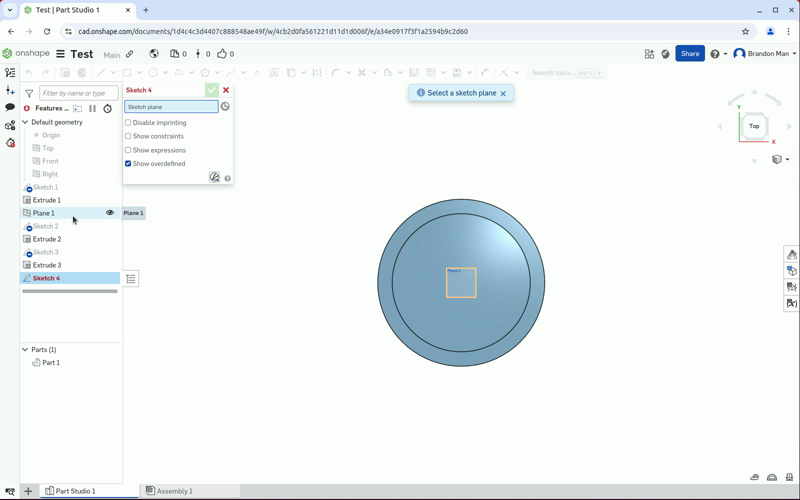
click(73, 215)
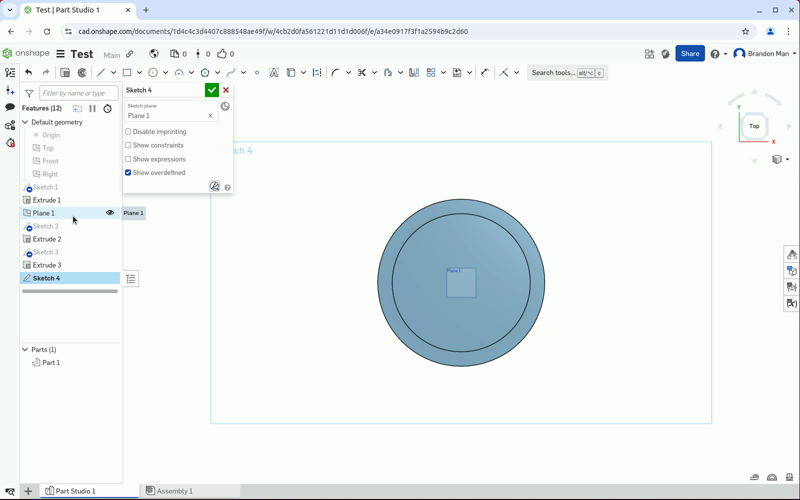
mouse_move(73, 352)
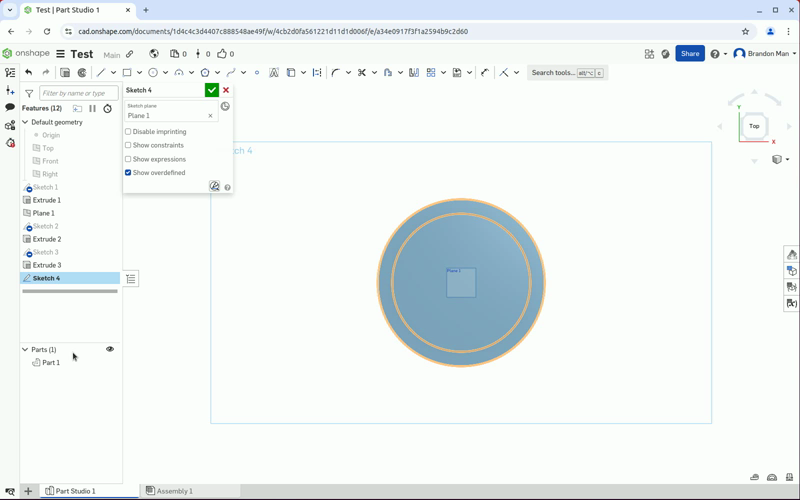
key(y)
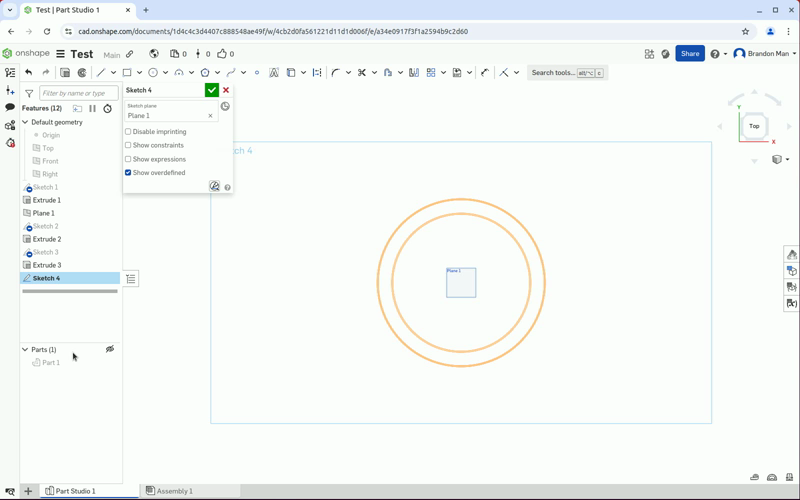
key(c)
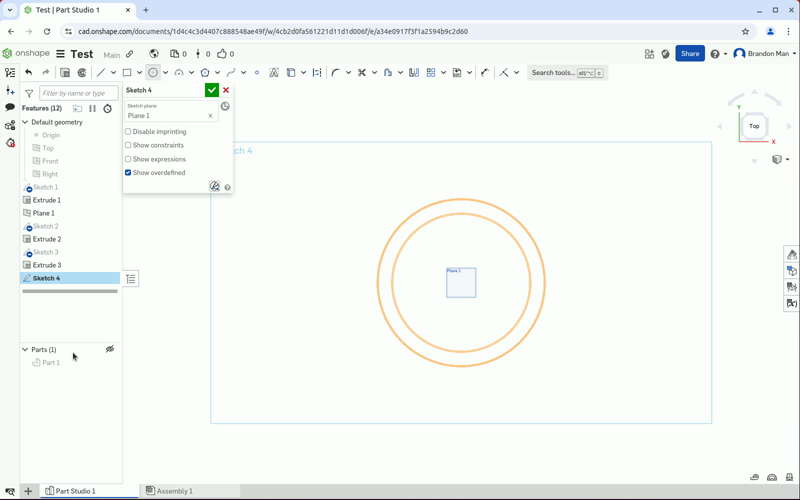
key_down(shift)
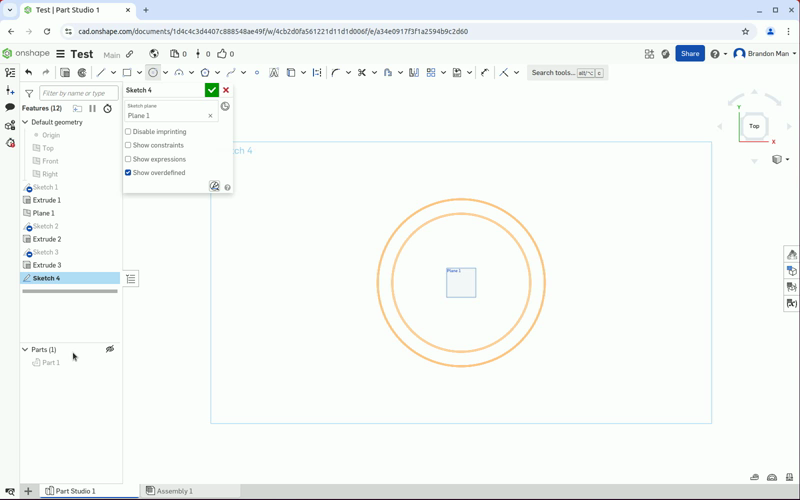
mouse_move(460, 282)
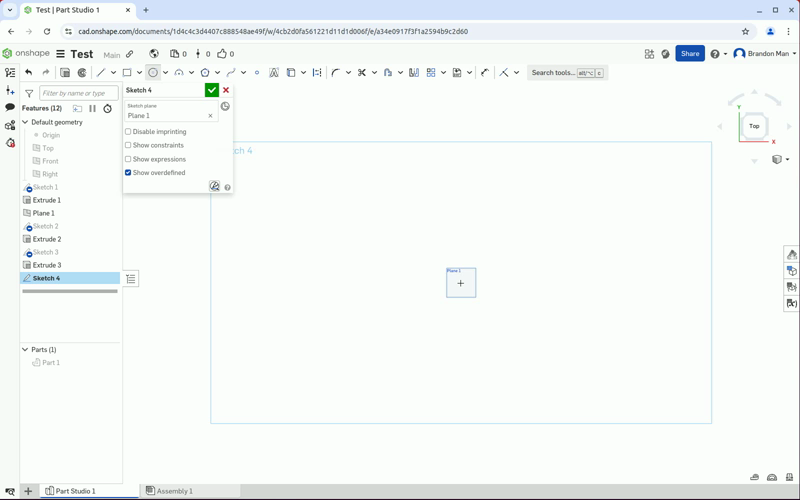
click(460, 282)
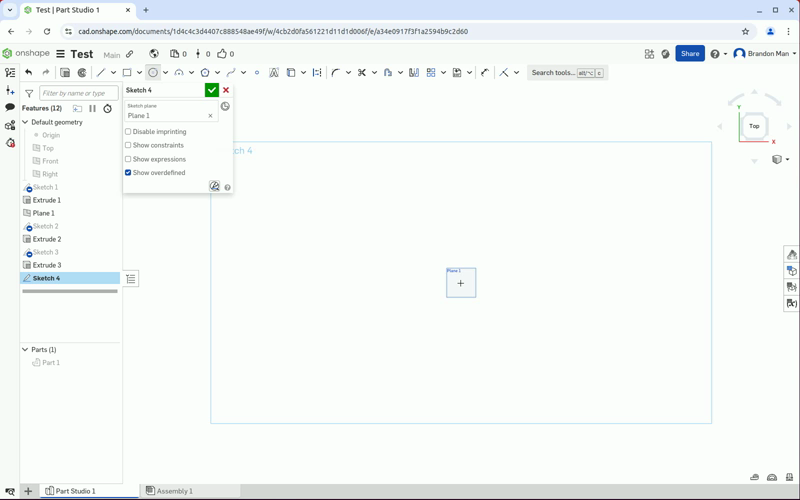
key_up(shift)
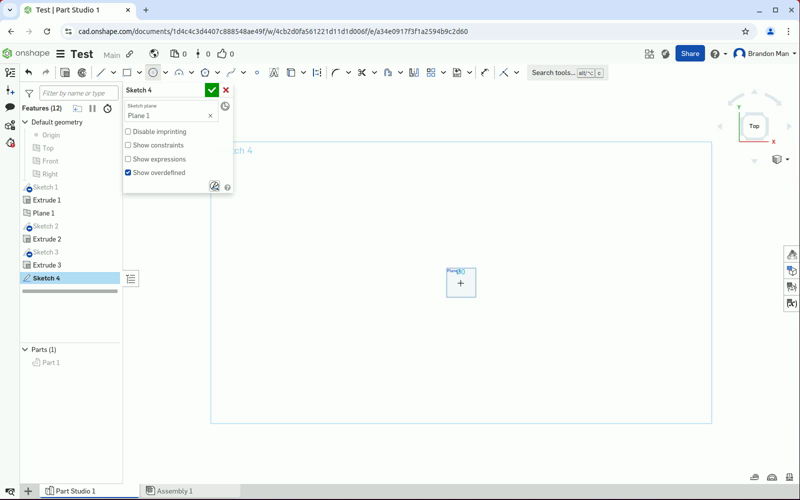
mouse_move(490, 282)
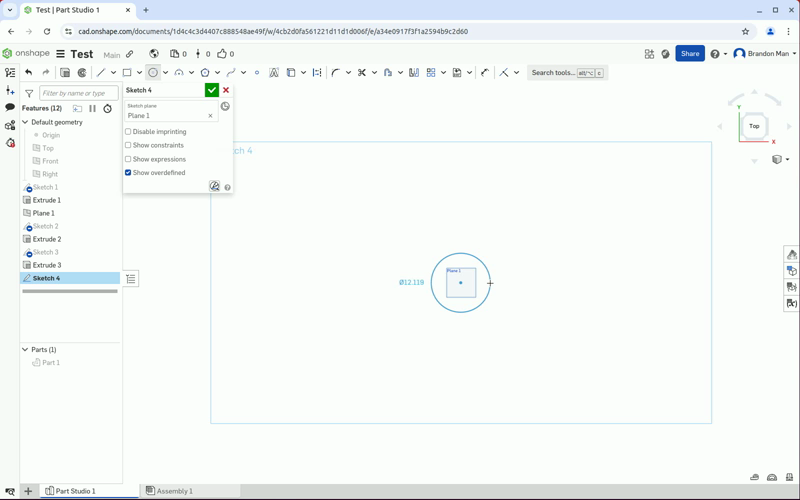
click(490, 282)
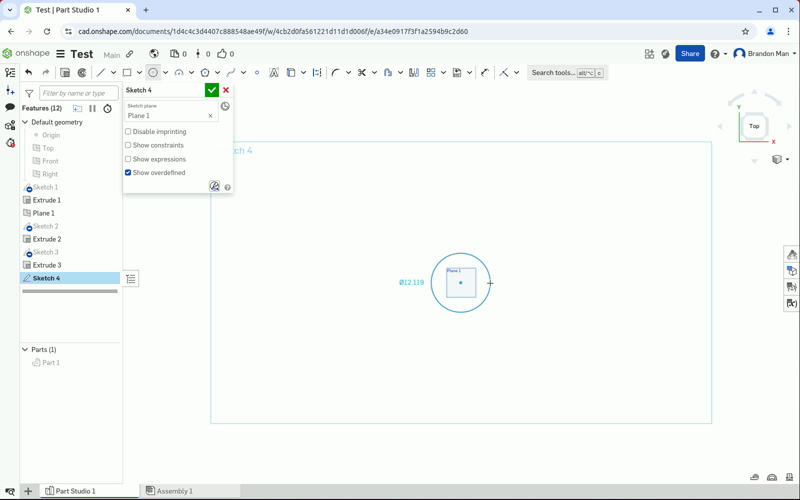
key(esc)
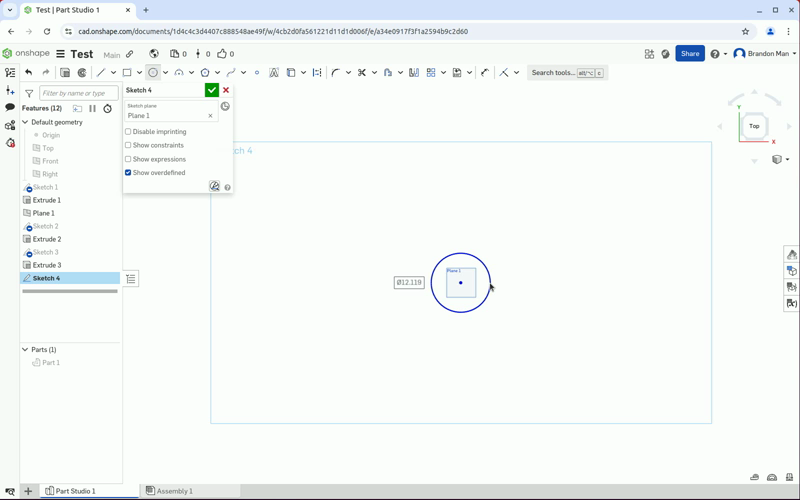
mouse_move(467, 280)
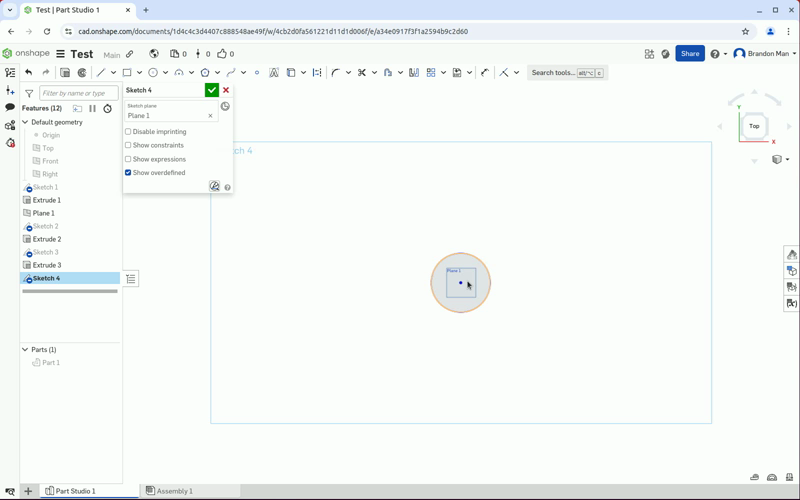
click(467, 280)
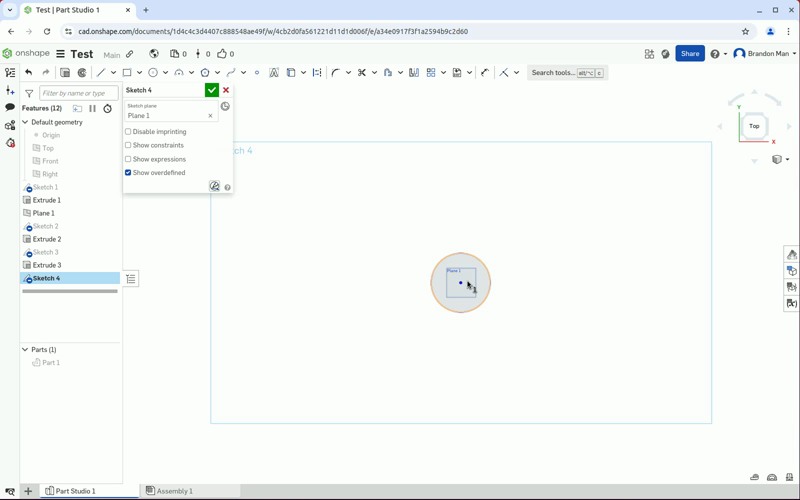
mouse_move(73, 352)
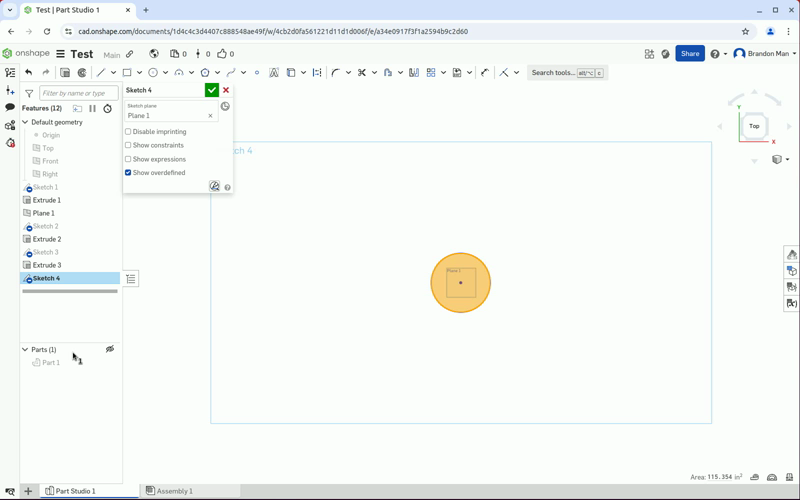
key(shift+y)
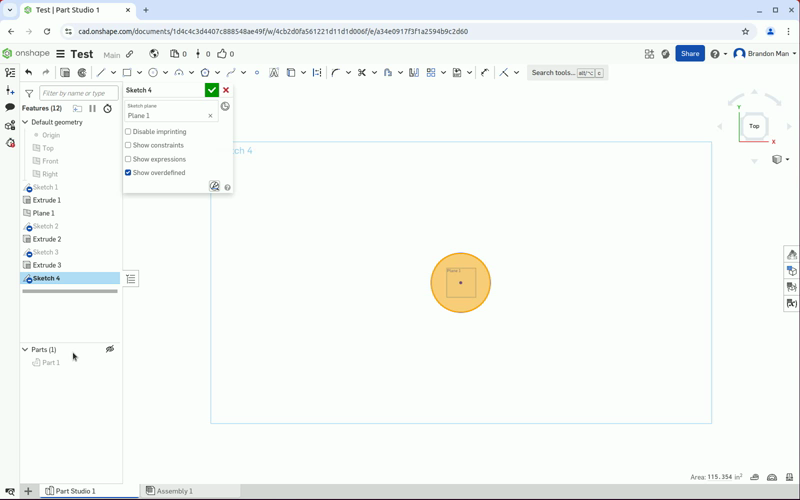
key(shift+e)
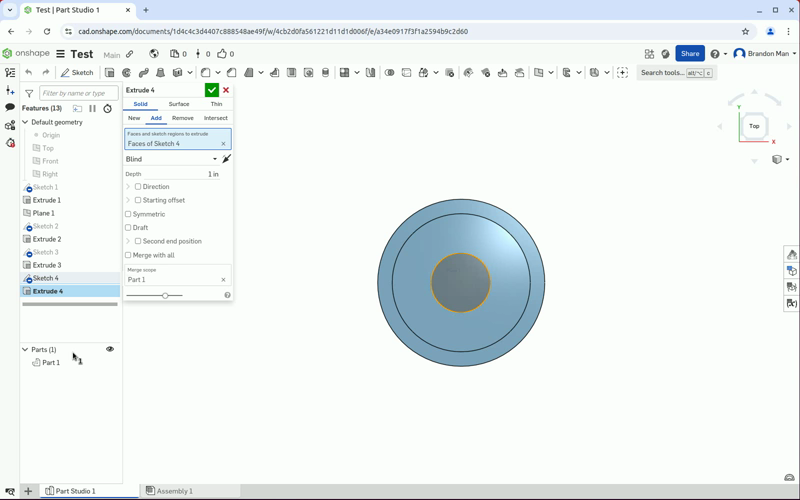
mouse_move(143, 106)
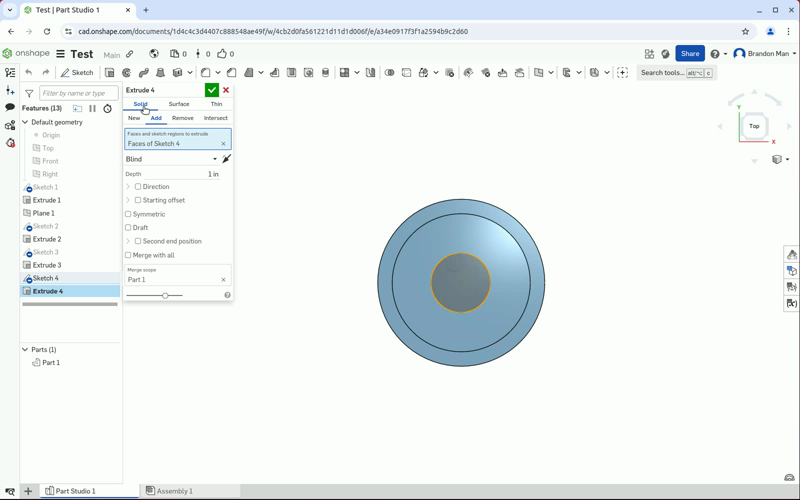
click(143, 106)
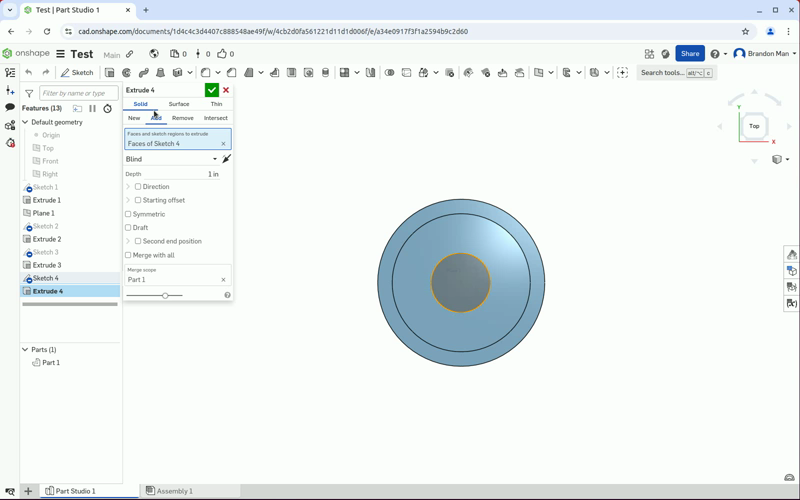
mouse_move(186, 120)
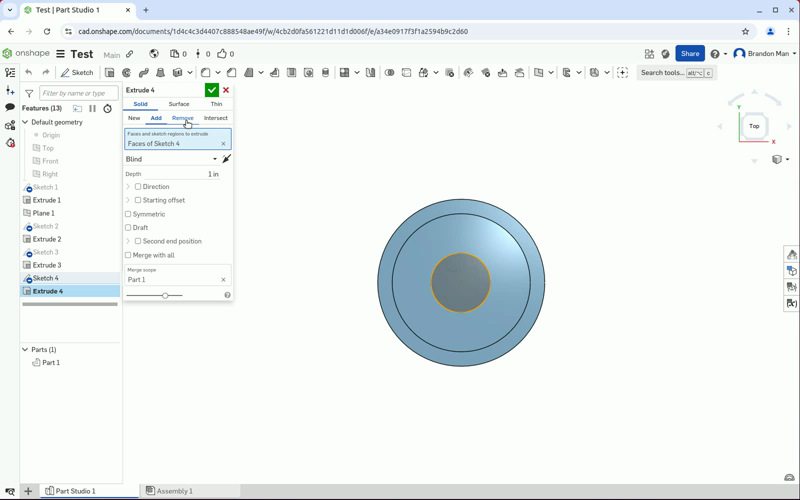
click(186, 120)
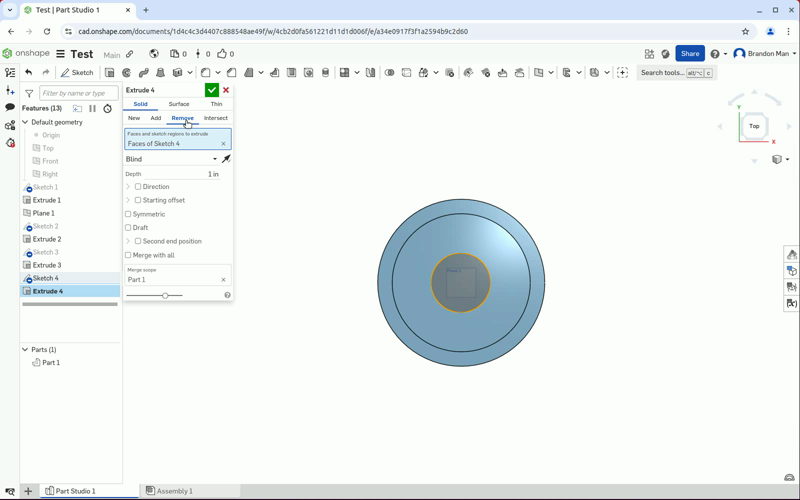
key(tab, 4)
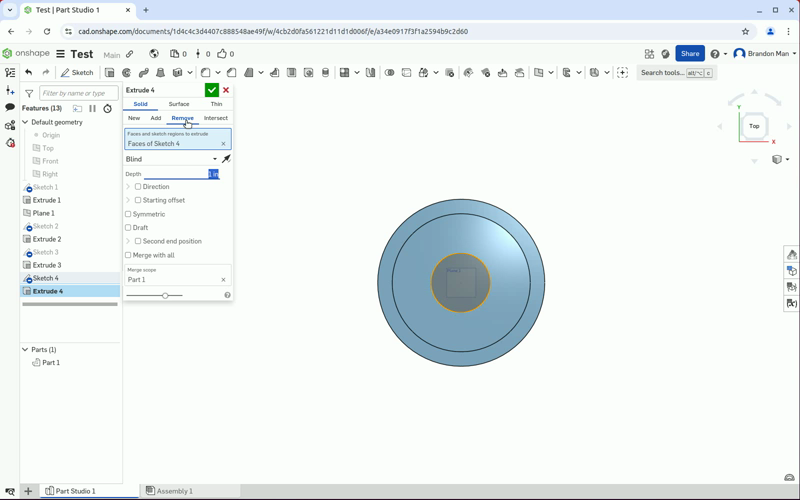
text(30.811)
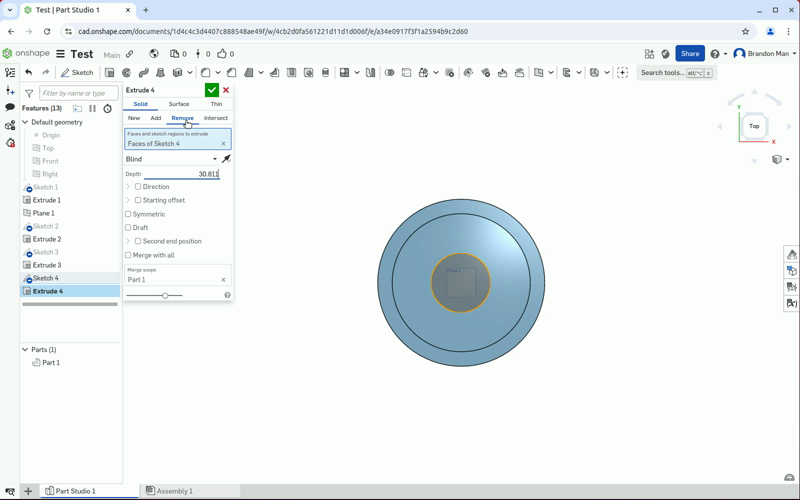
key(tab, 6)
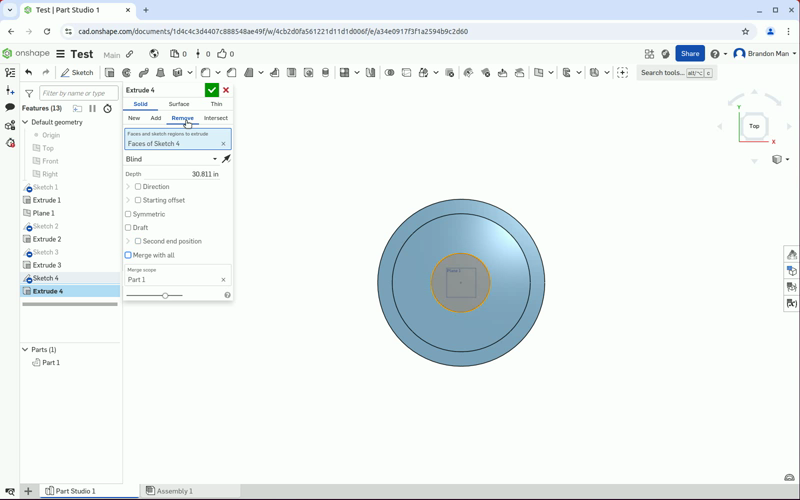
key(space)
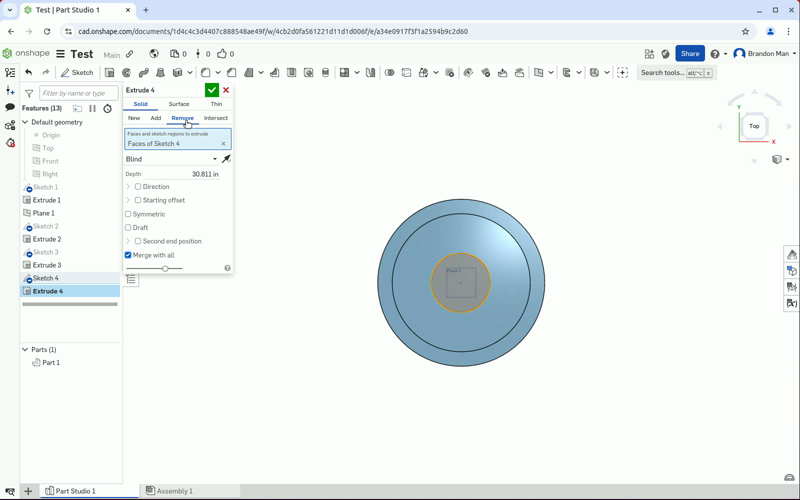
key(enter)
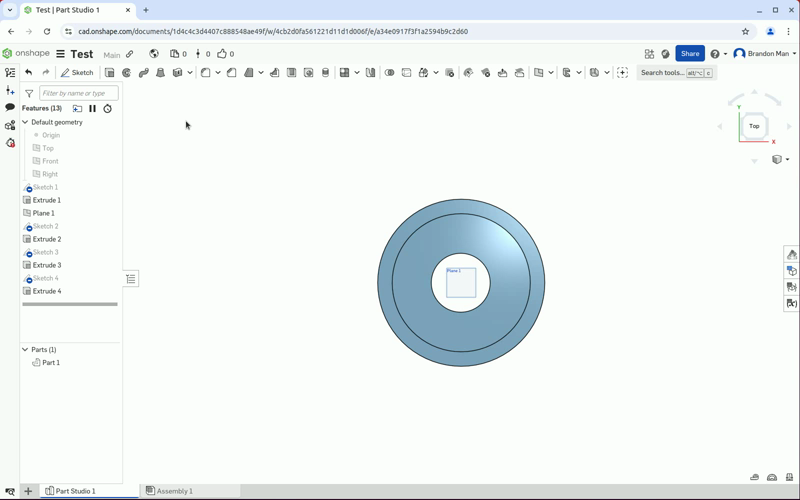
key(shift+h)
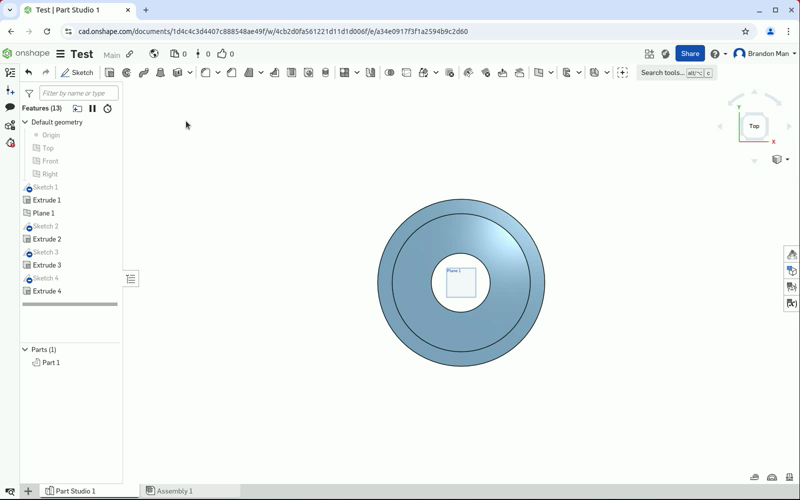
key(shift+h)
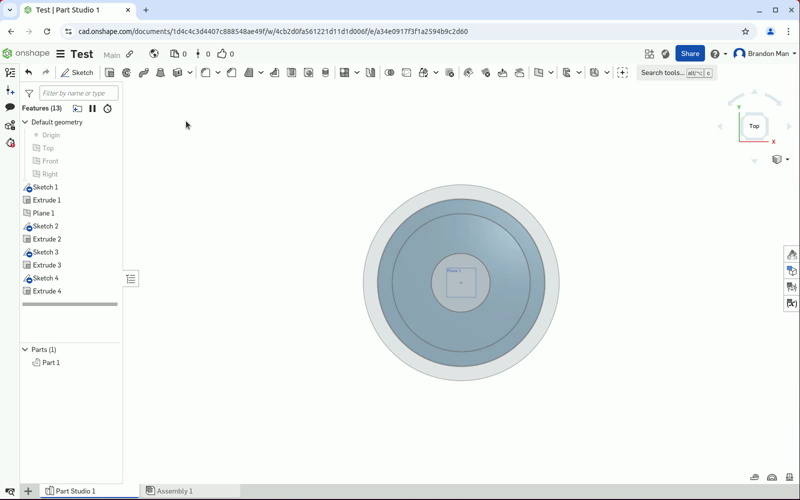
key(shift+7)
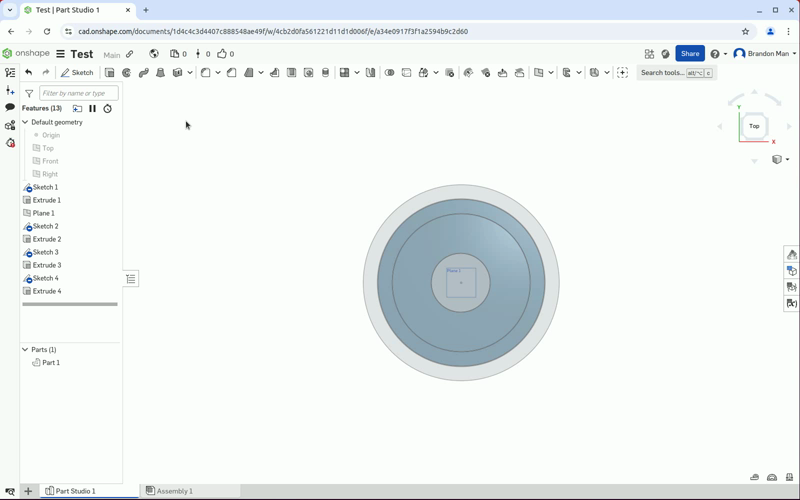
key(up, 3)
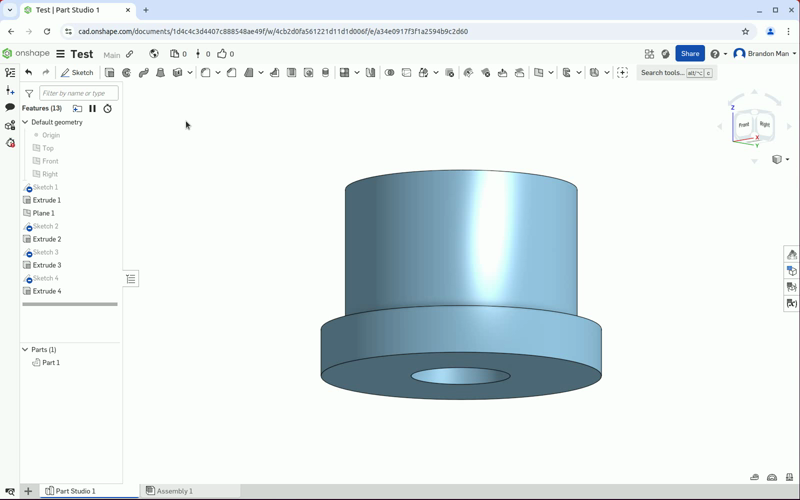
key(left, 3)
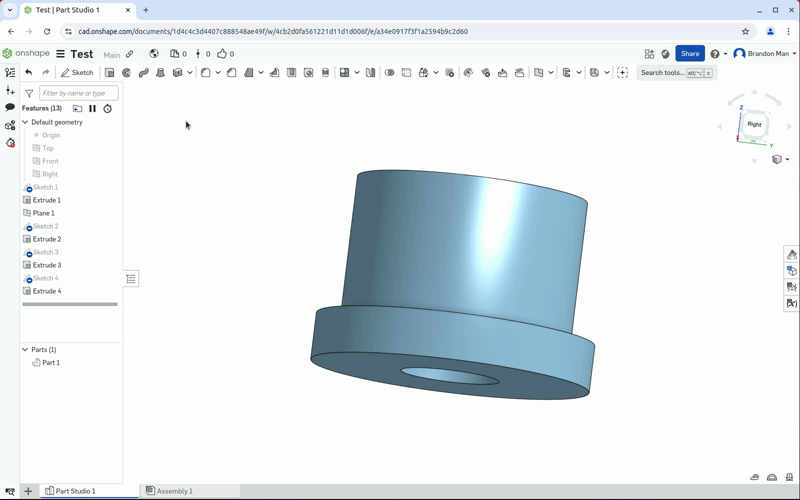
key(right, 3)
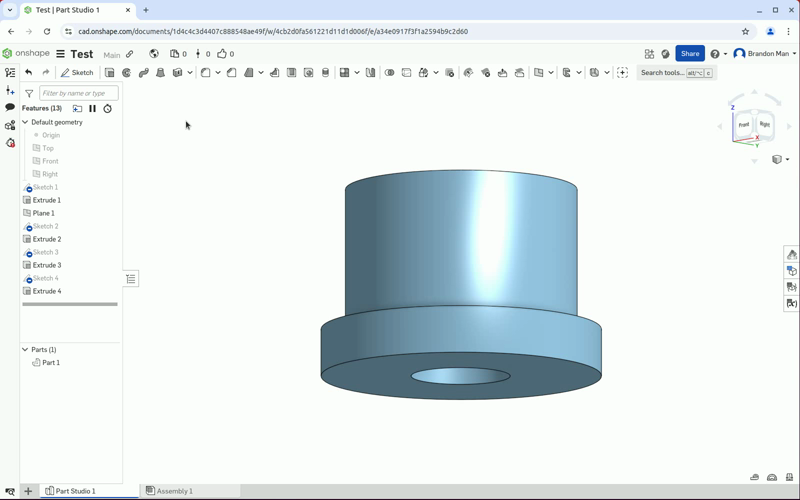
key(down, 3)
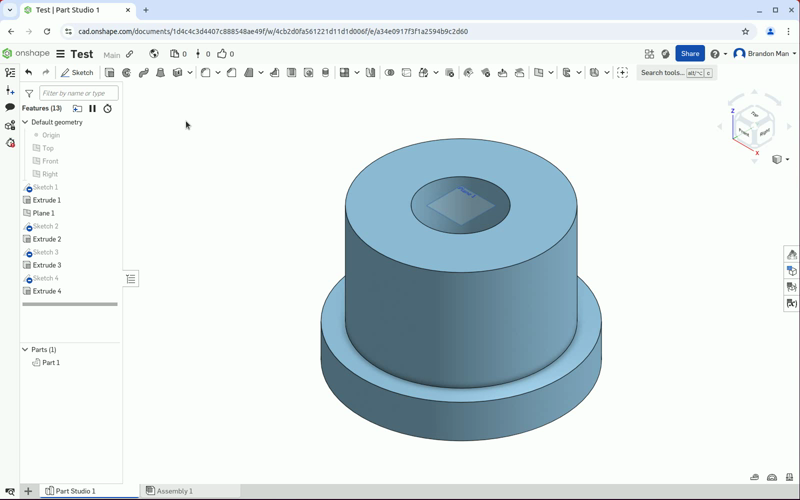
mouse_move(73, 189)
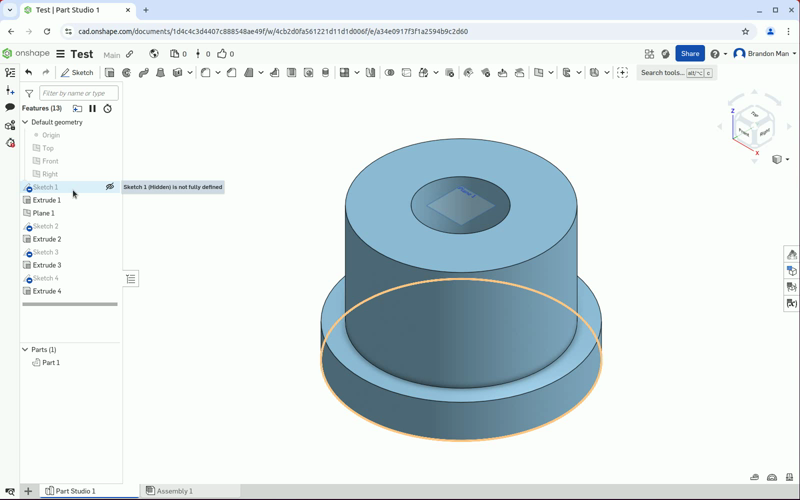
click(73, 189)